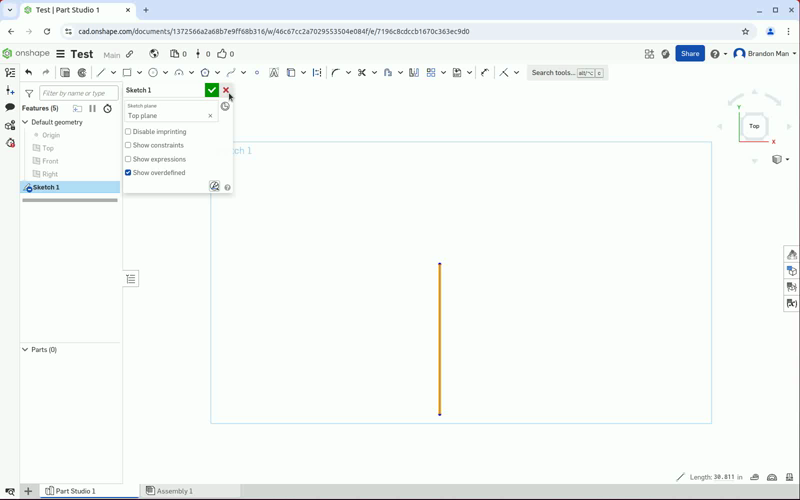
key(shift+h)
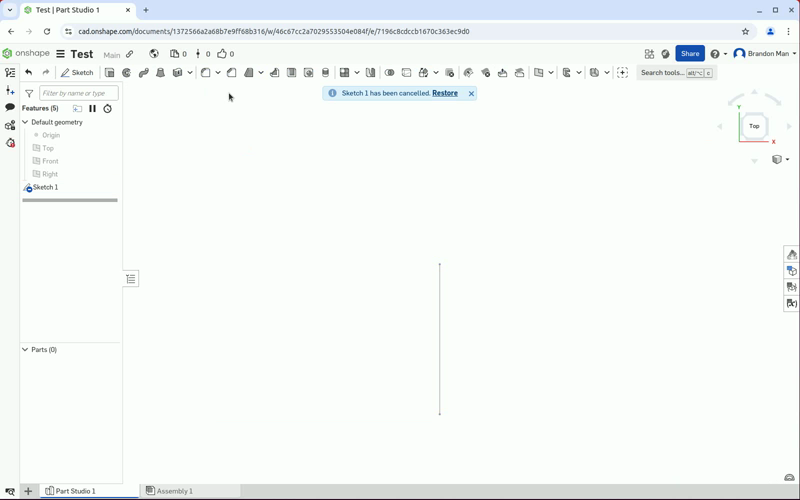
key(shift+s)
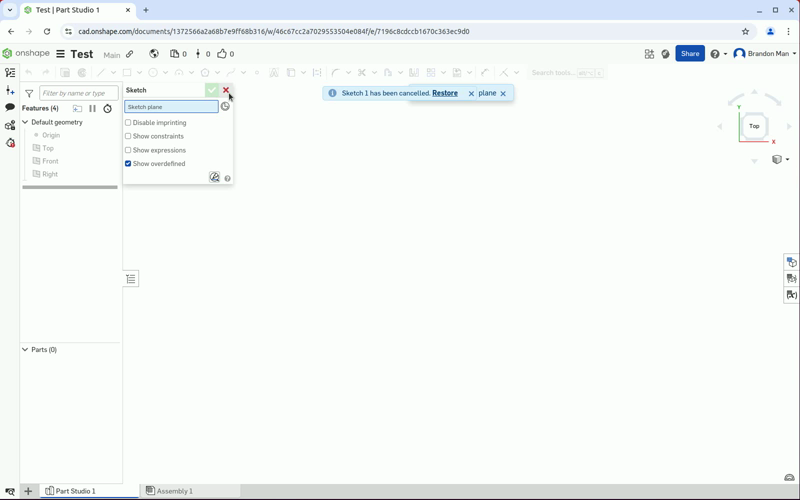
mouse_move(73, 150)
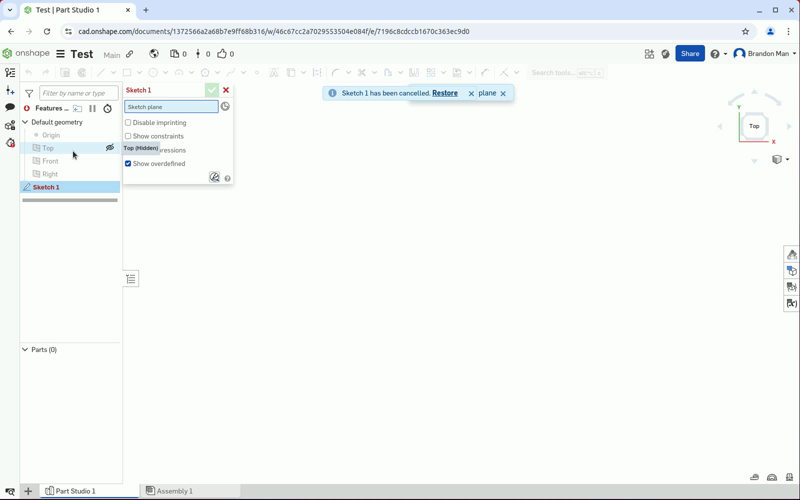
click(73, 150)
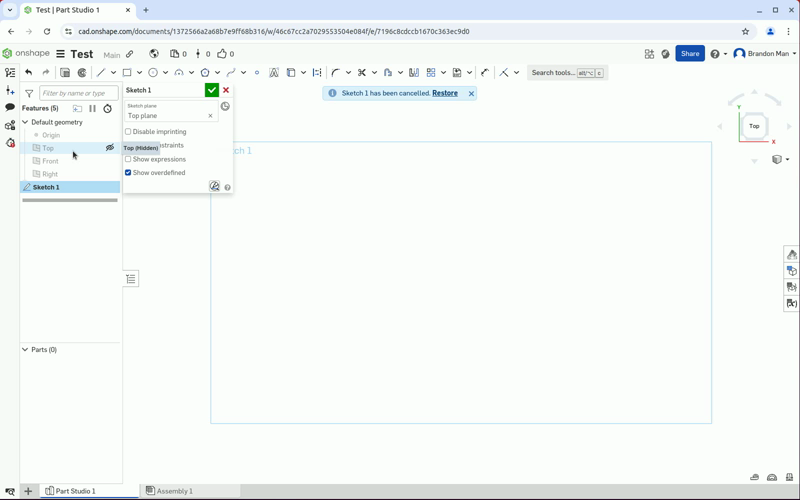
mouse_move(73, 352)
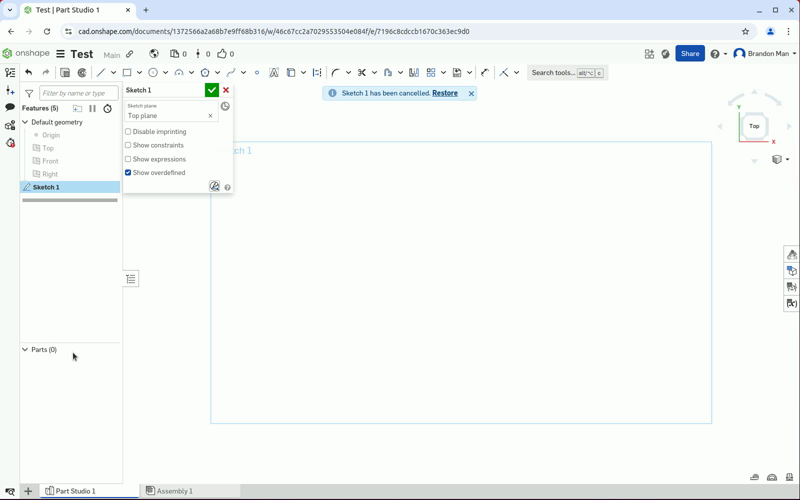
key(y)
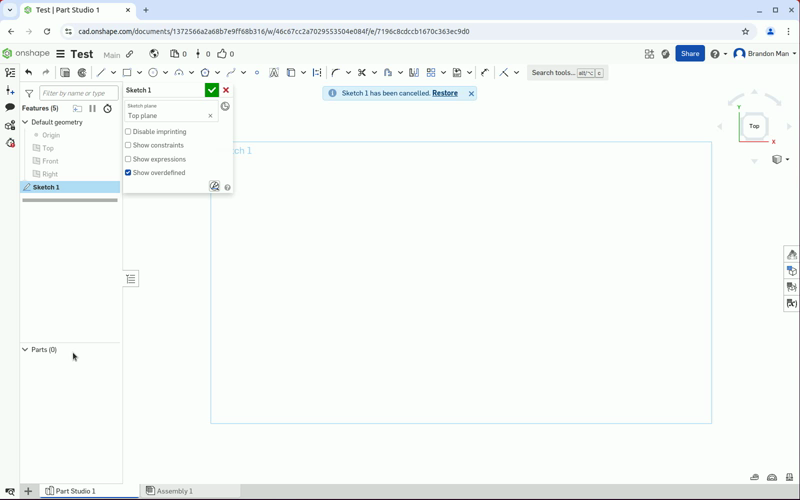
key(c)
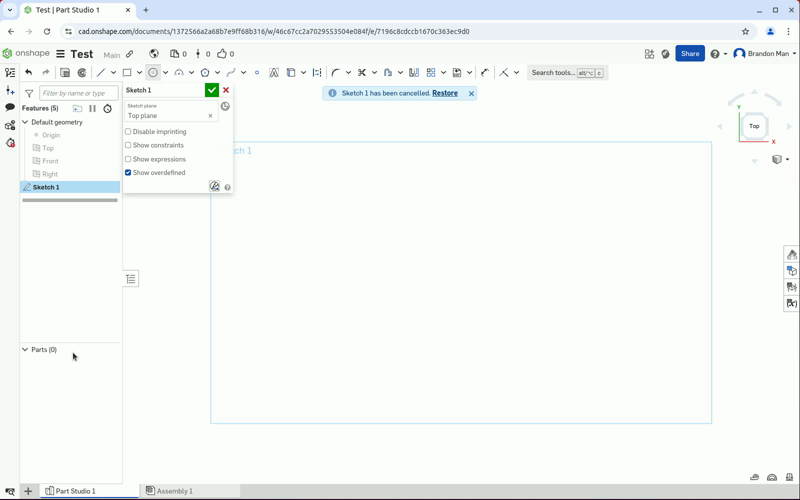
key_down(shift)
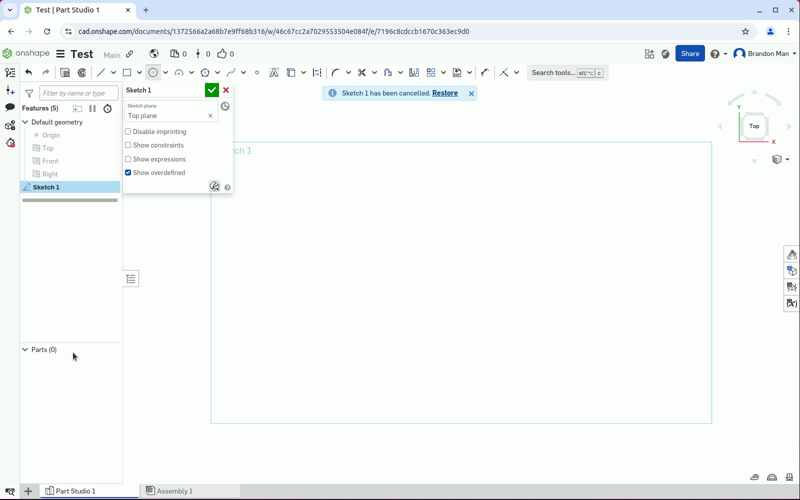
mouse_move(461, 282)
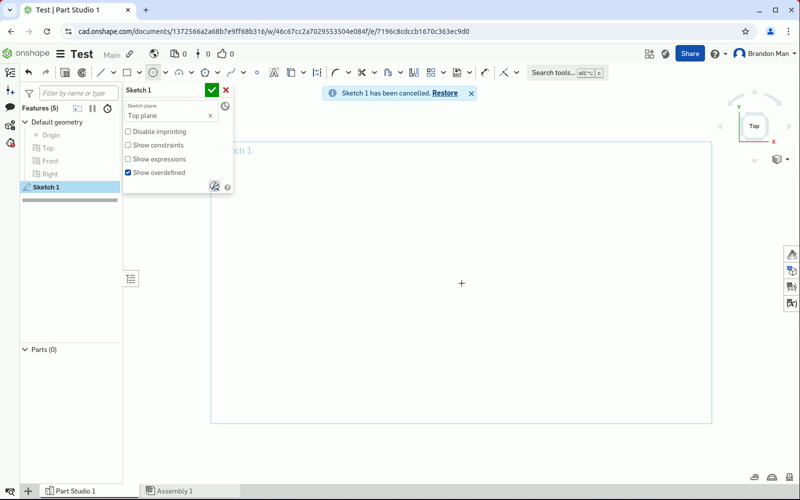
click(461, 282)
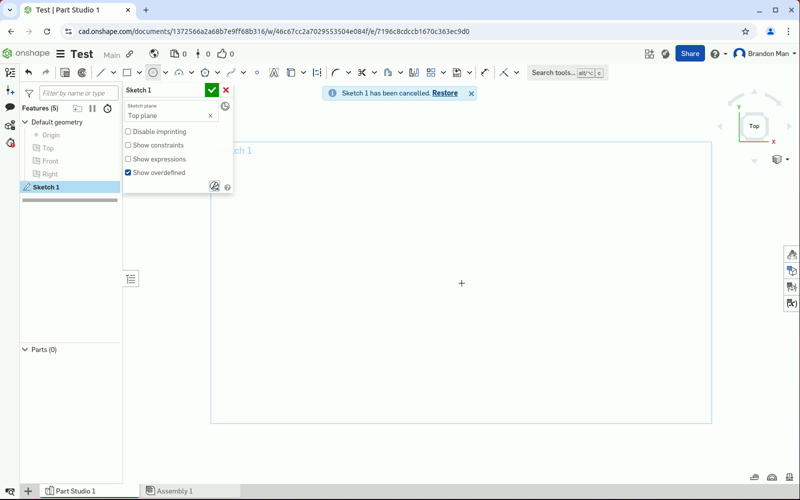
key_up(shift)
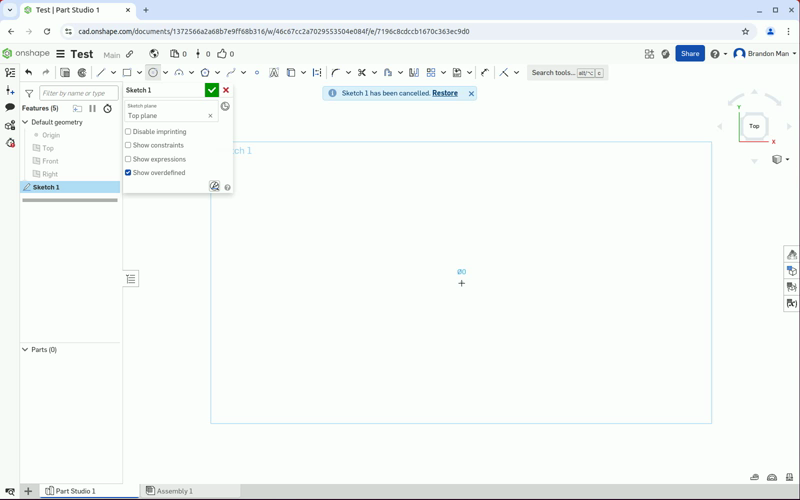
mouse_move(507, 282)
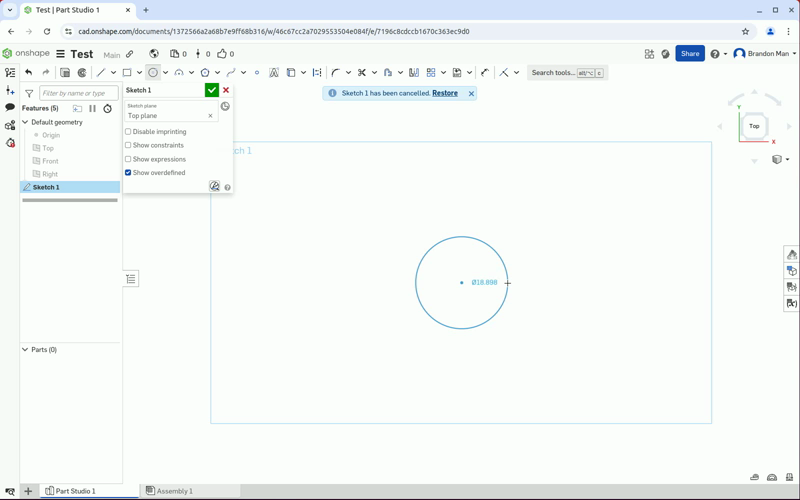
click(507, 282)
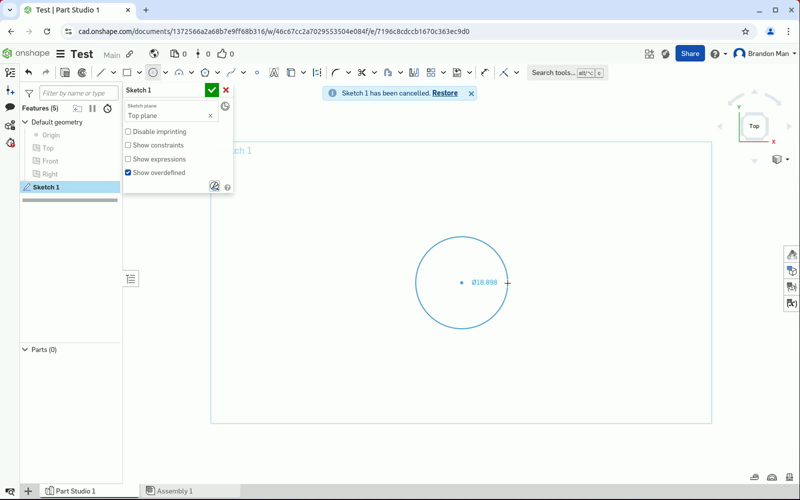
key(esc)
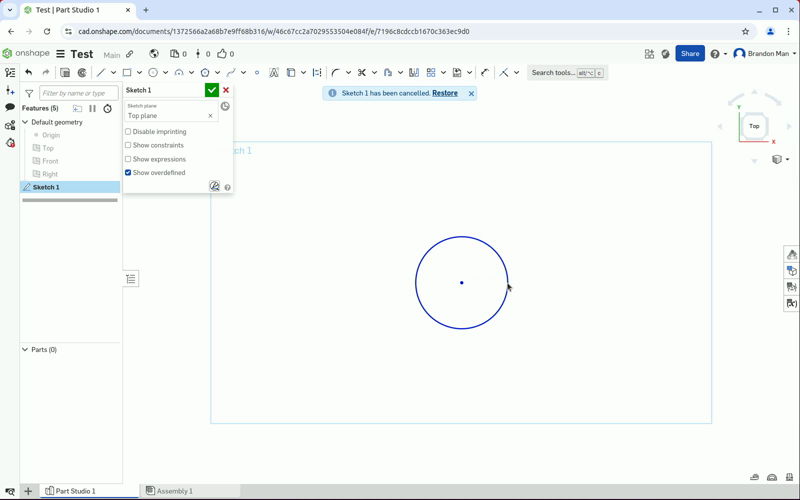
key(c)
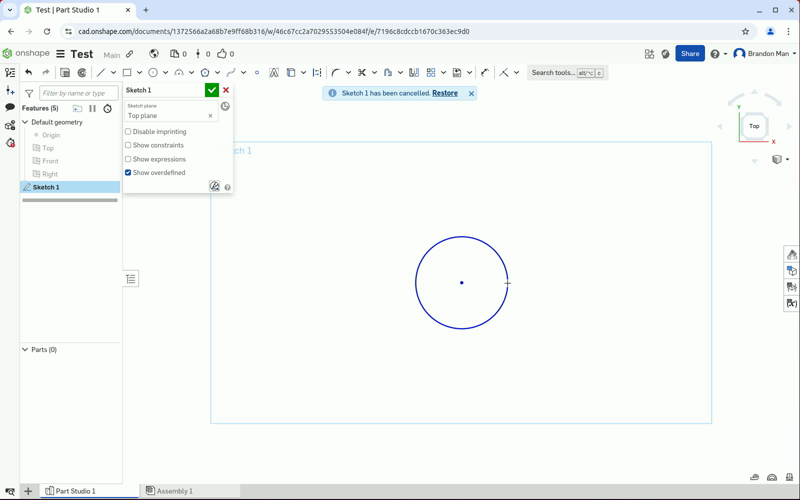
key_down(shift)
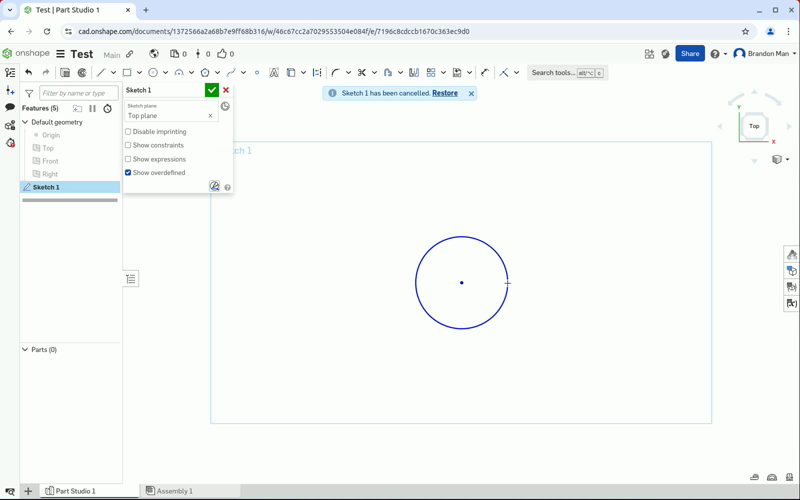
mouse_move(461, 282)
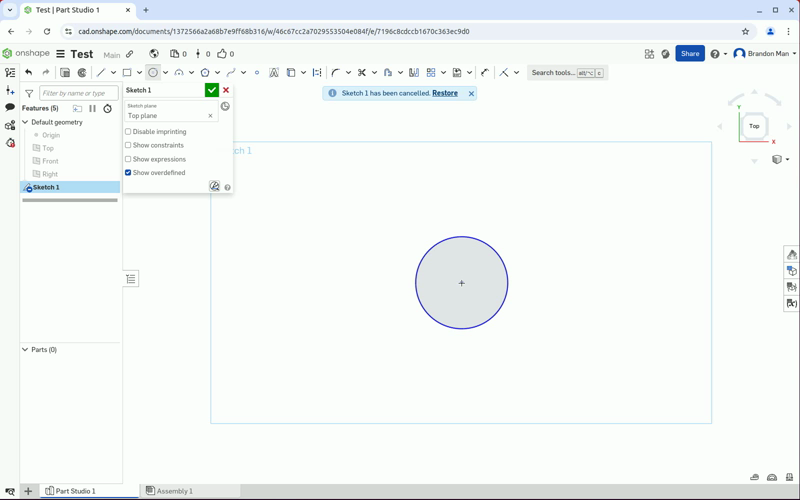
click(461, 282)
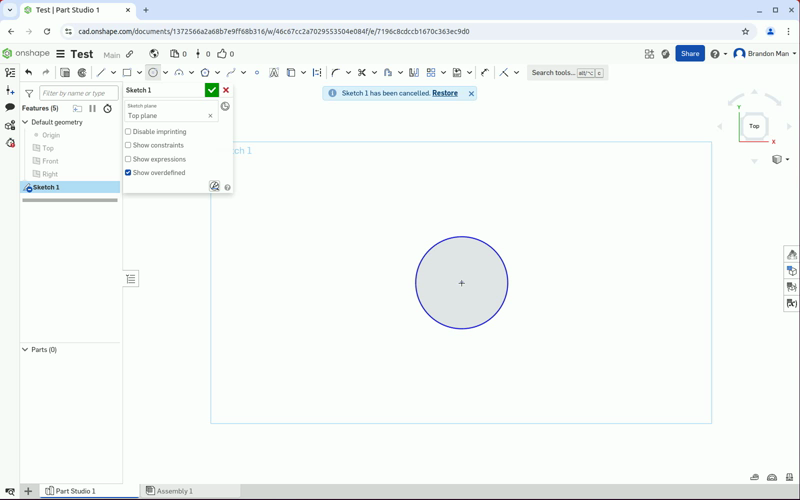
key_up(shift)
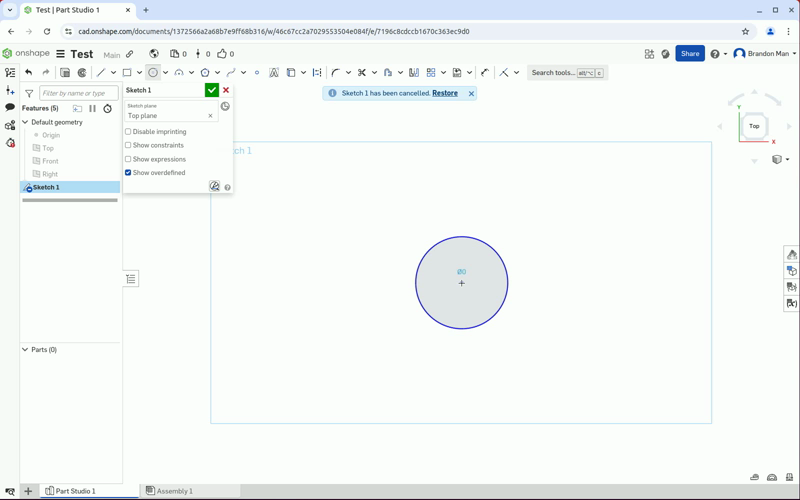
mouse_move(479, 282)
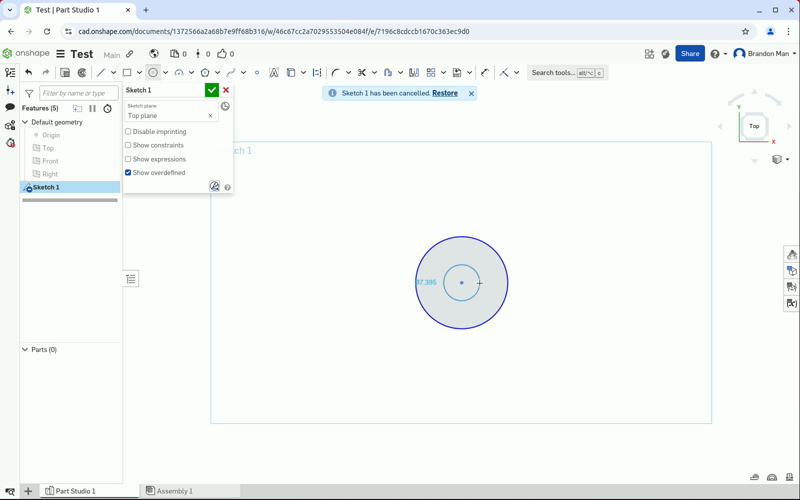
click(479, 282)
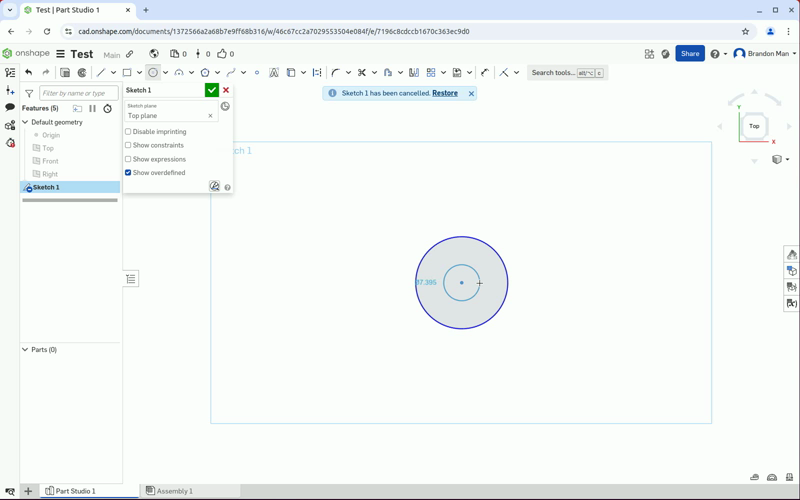
key(esc)
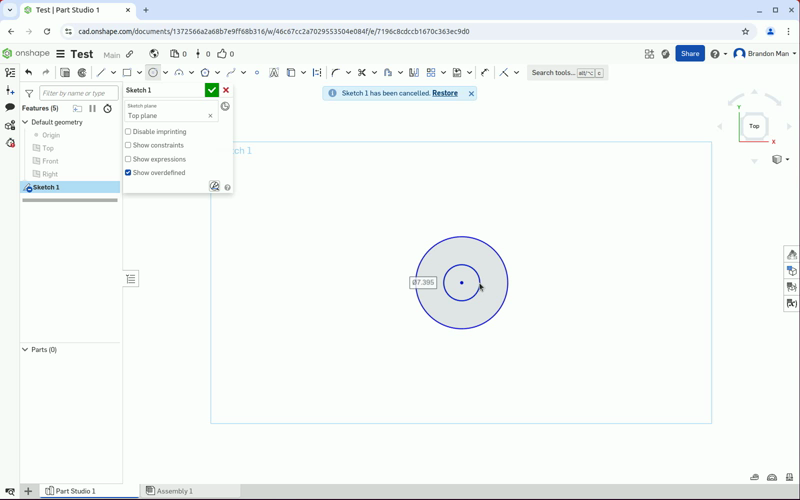
mouse_move(494, 272)
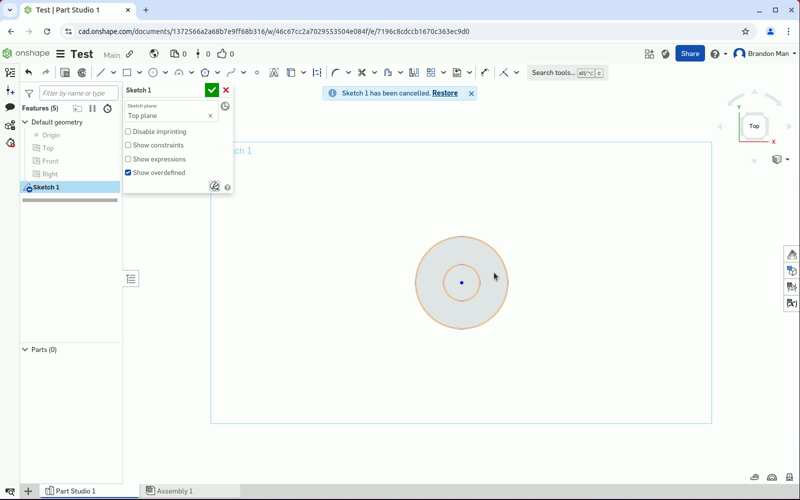
click(494, 272)
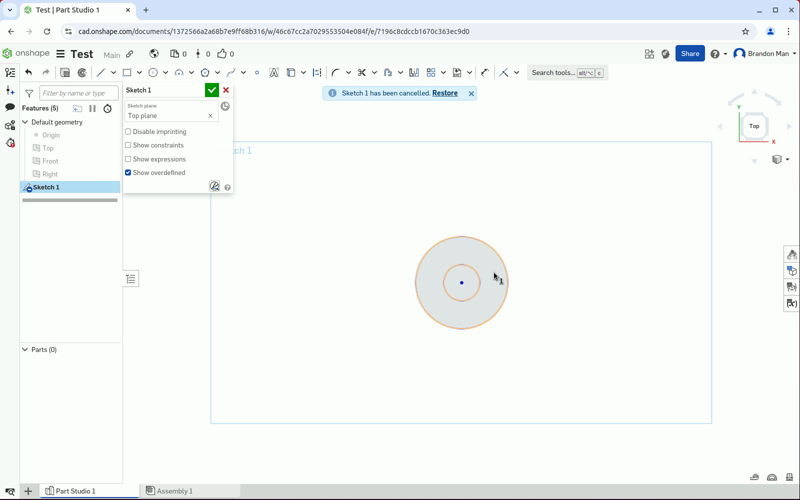
mouse_move(73, 352)
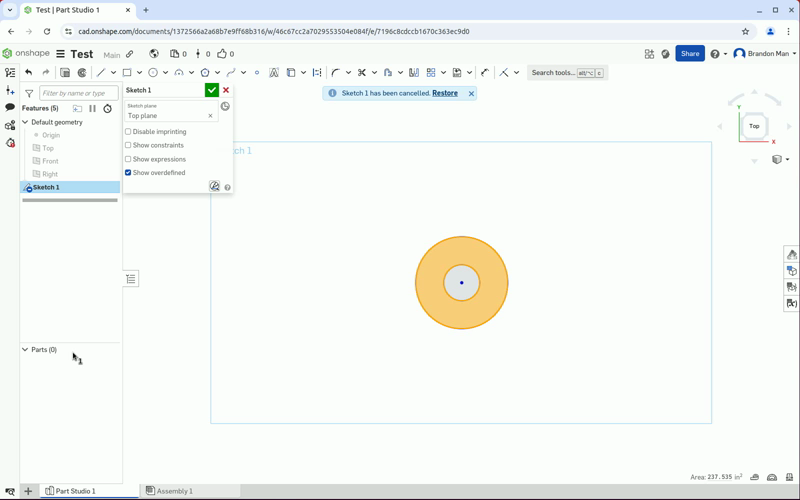
key(shift+y)
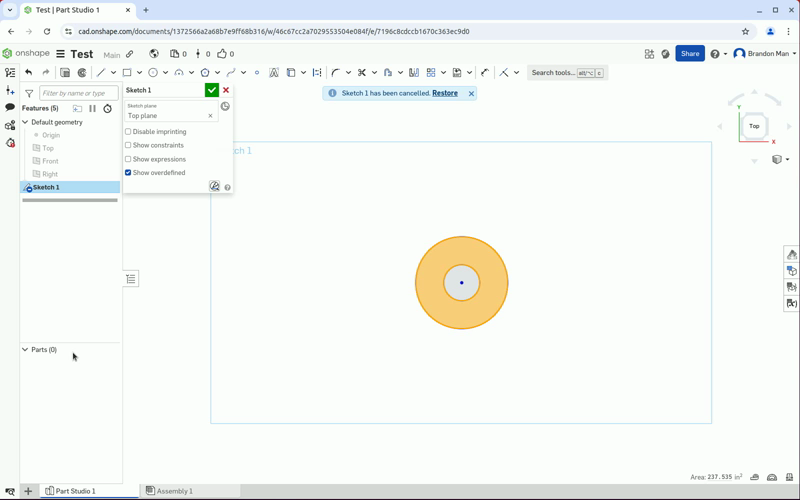
key(shift+e)
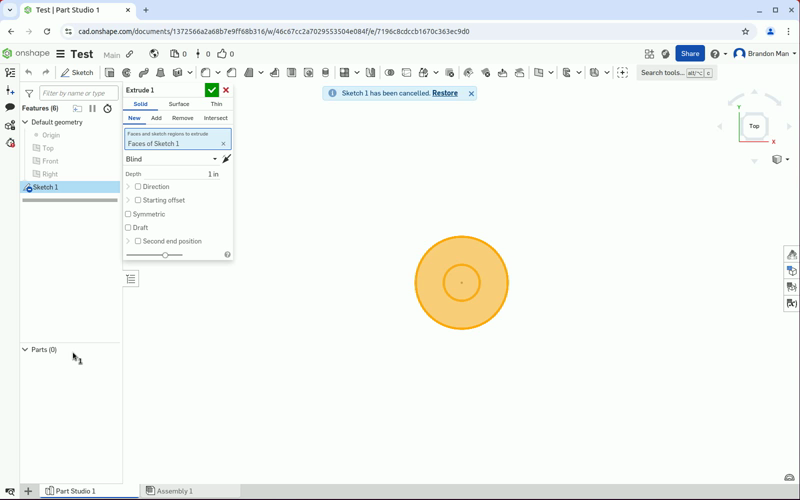
mouse_move(143, 106)
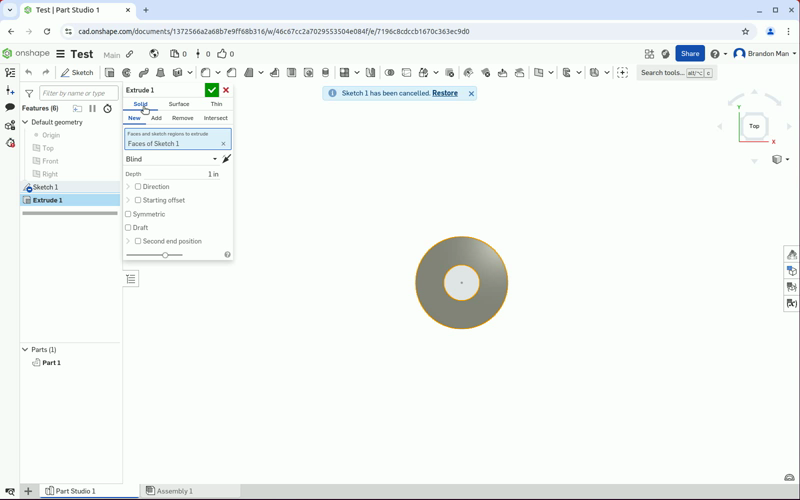
click(143, 106)
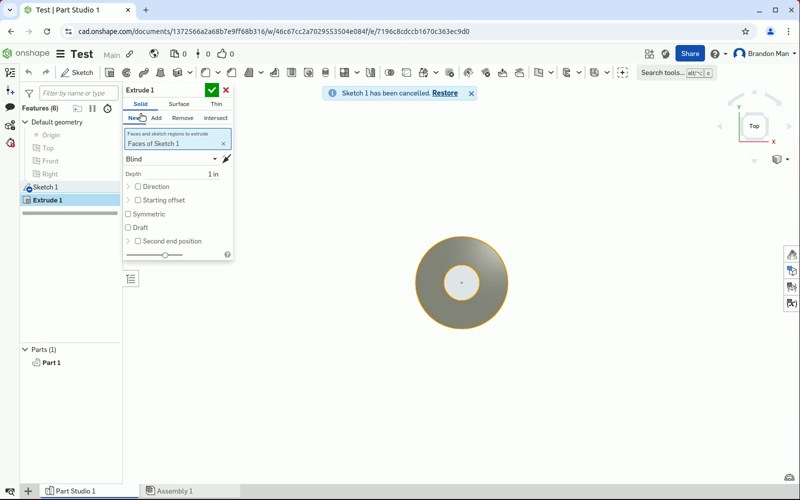
mouse_move(137, 120)
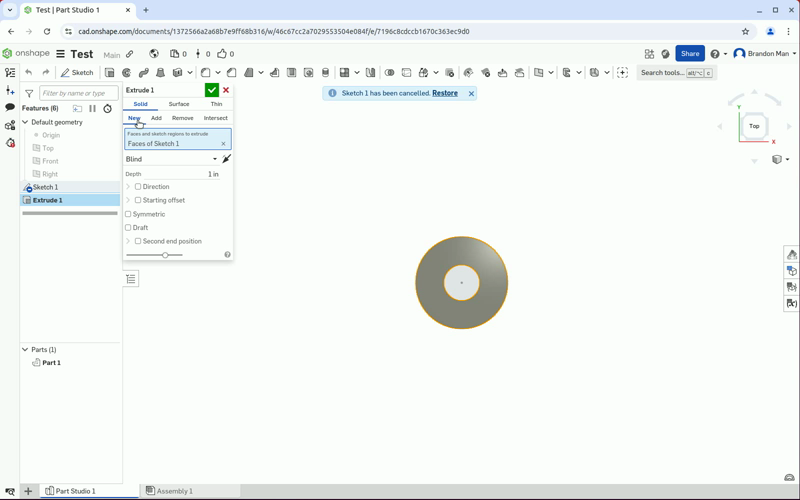
click(137, 120)
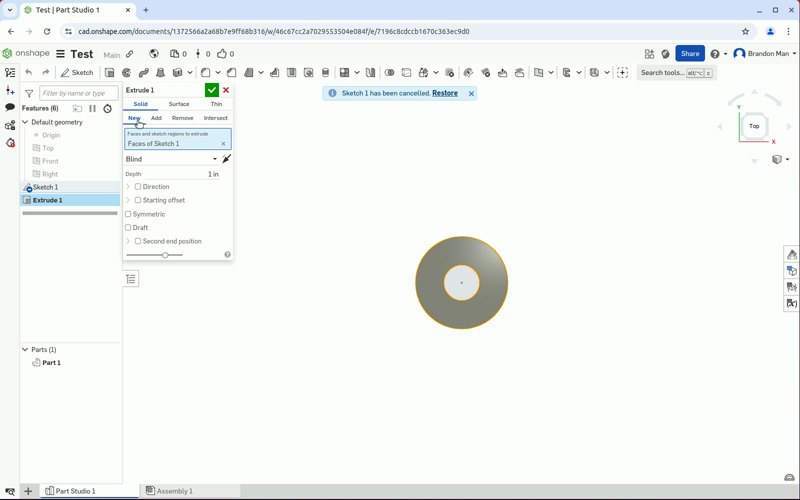
key(tab, 4)
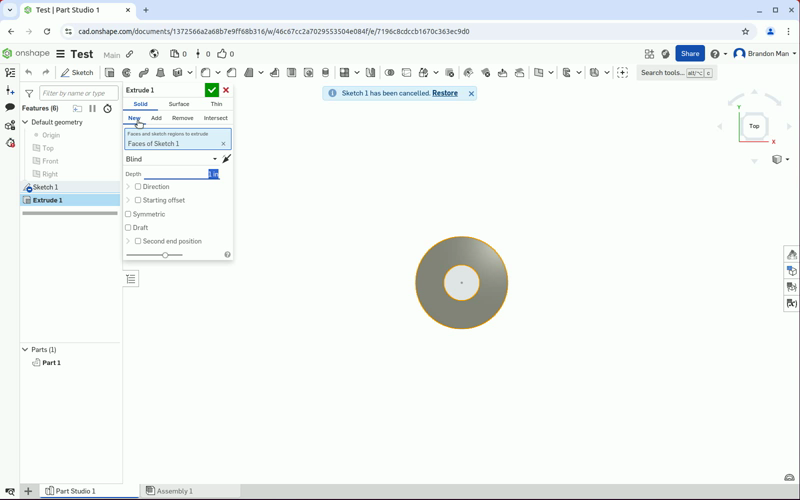
text(23.108)
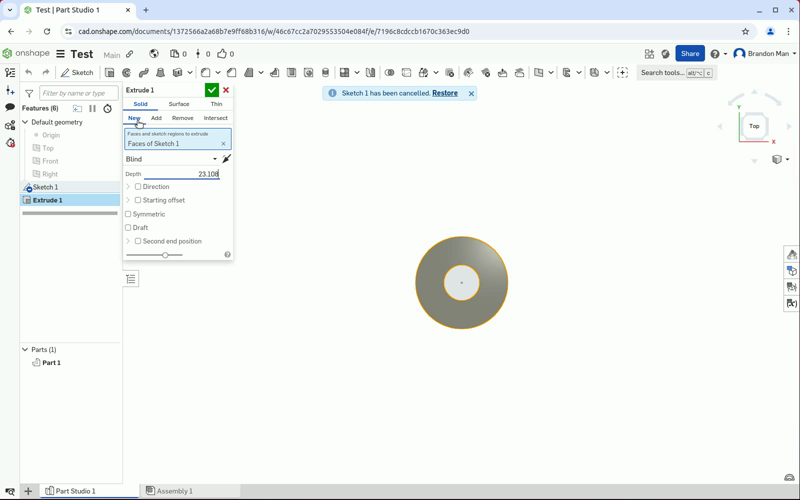
key(enter)
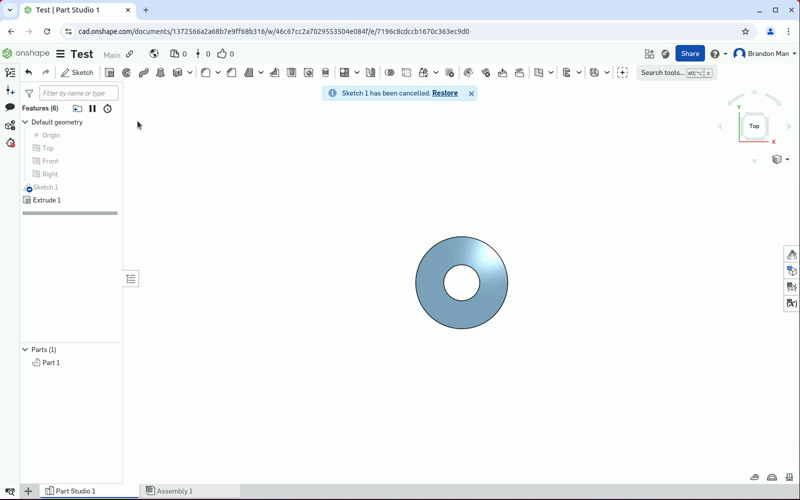
key(shift+h)
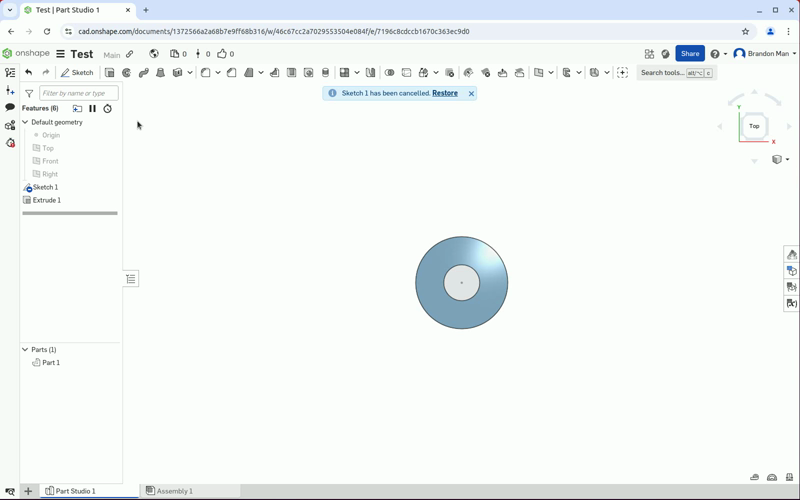
key(shift+h)
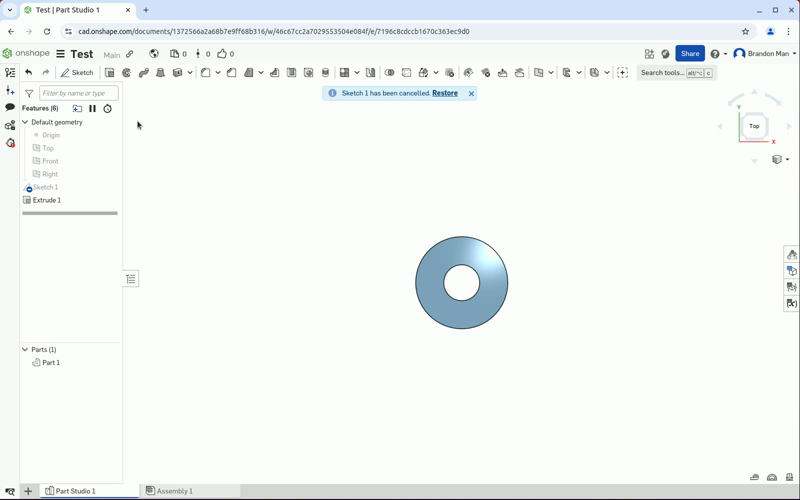
mouse_move(73, 189)
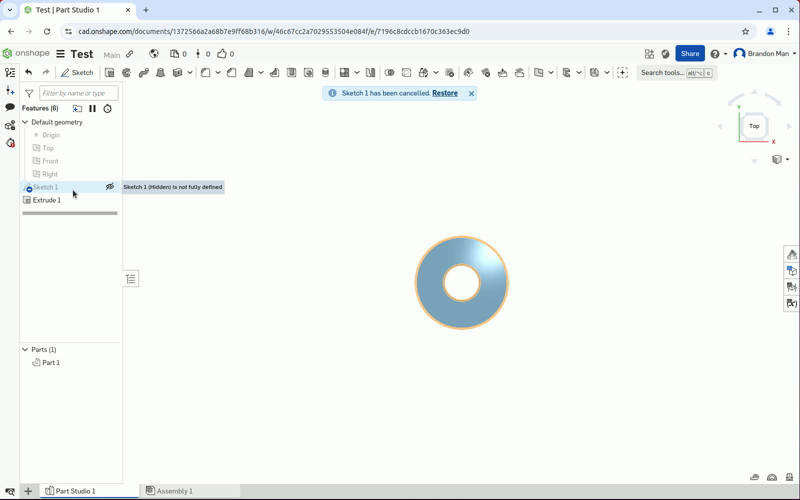
click(73, 189)
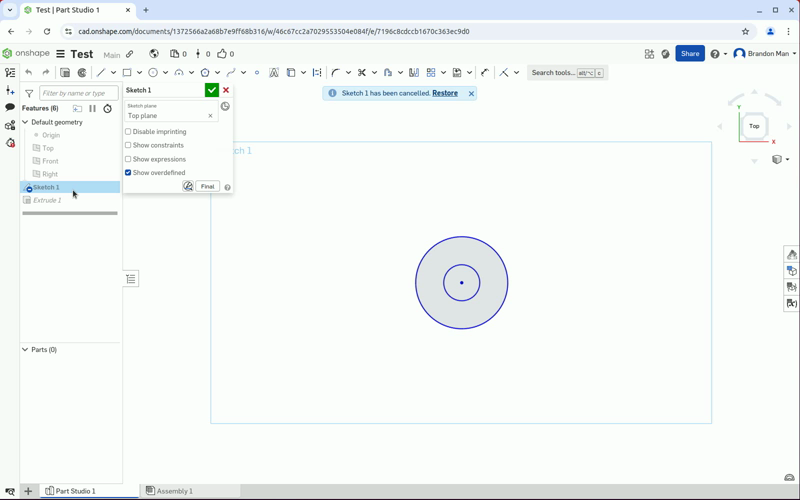
mouse_move(229, 92)
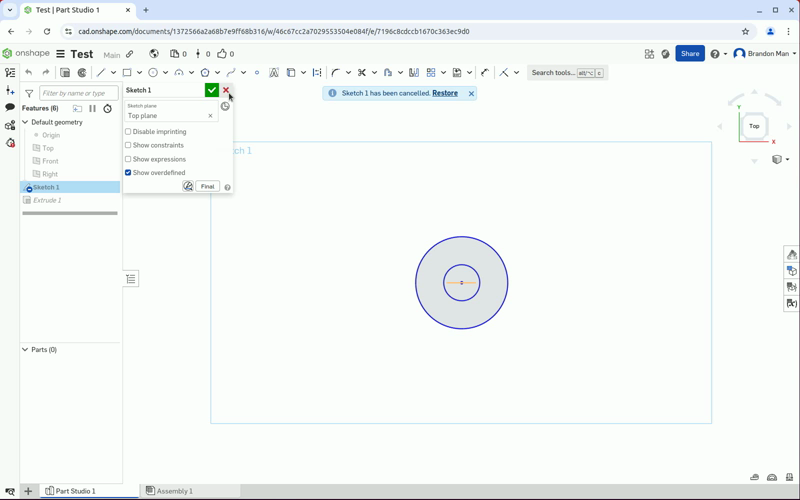
click(229, 92)
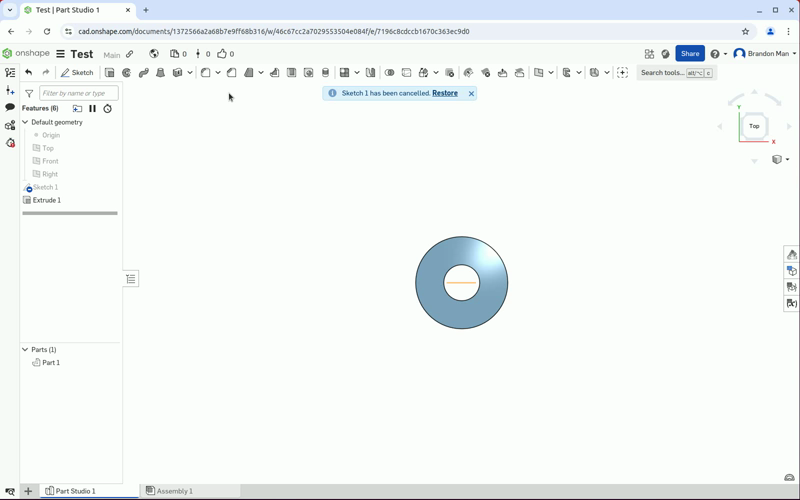
mouse_move(541, 75)
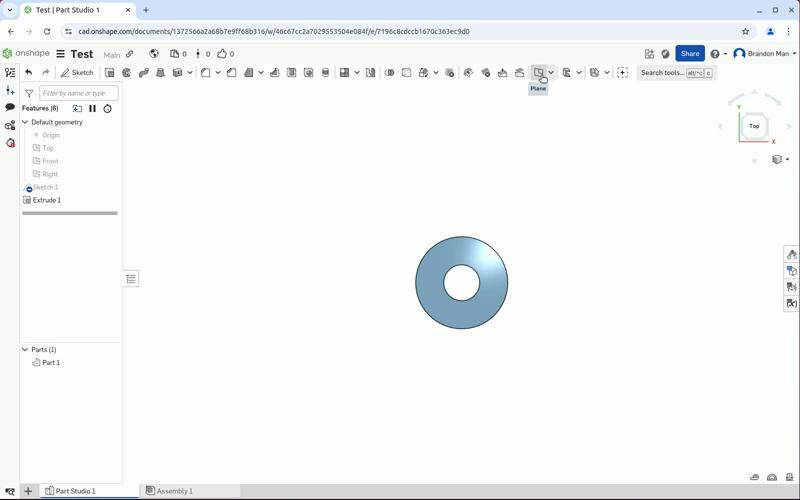
click(541, 75)
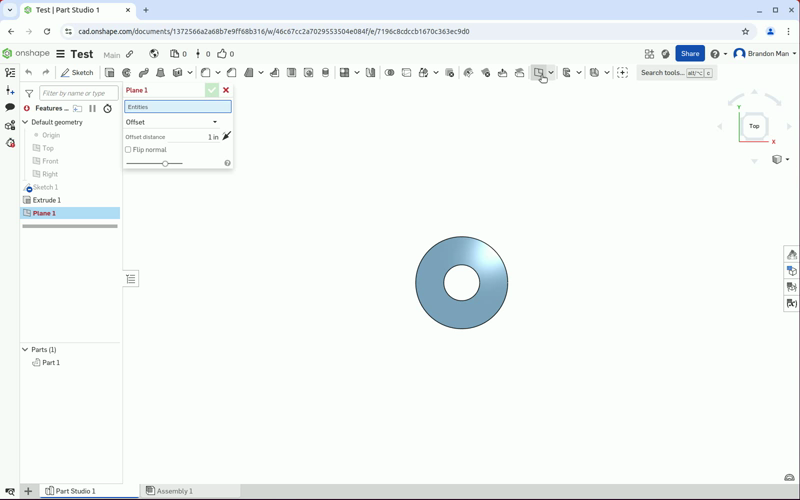
mouse_move(73, 150)
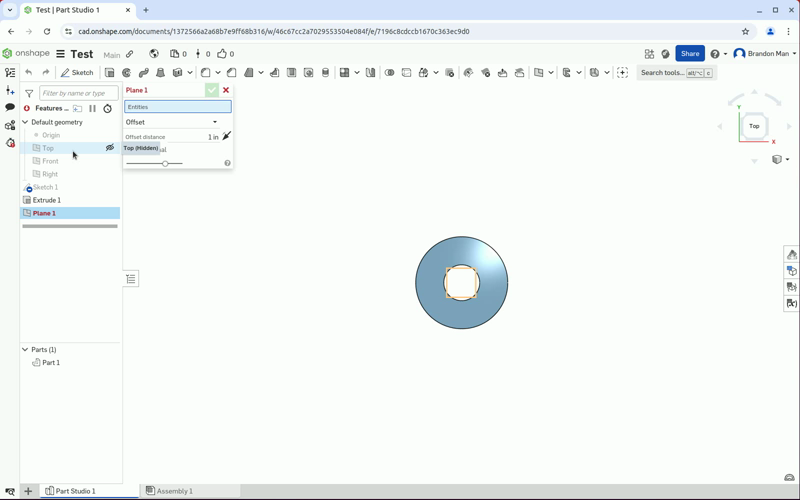
click(73, 150)
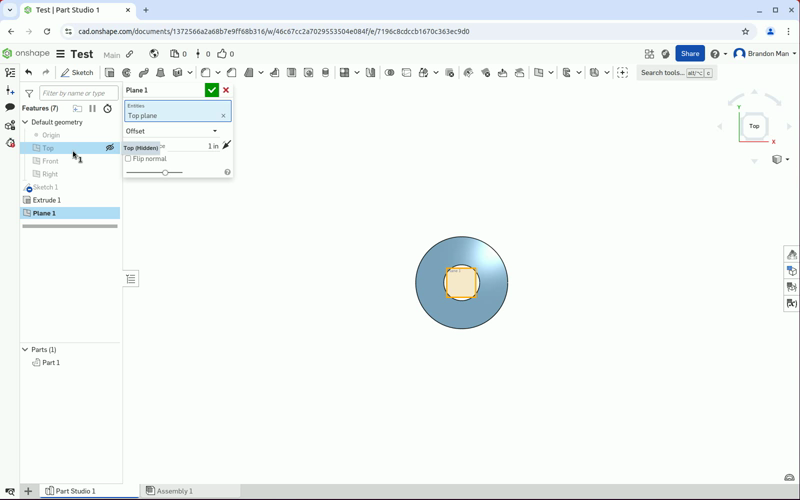
key(tab, 2)
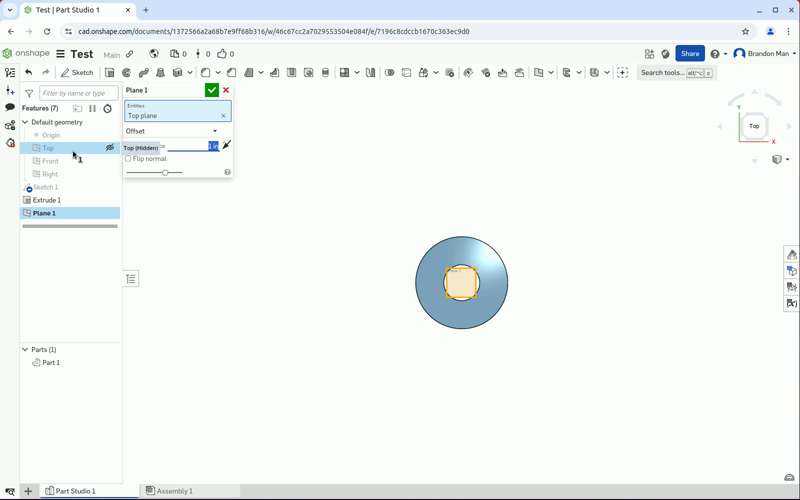
text(23.108)
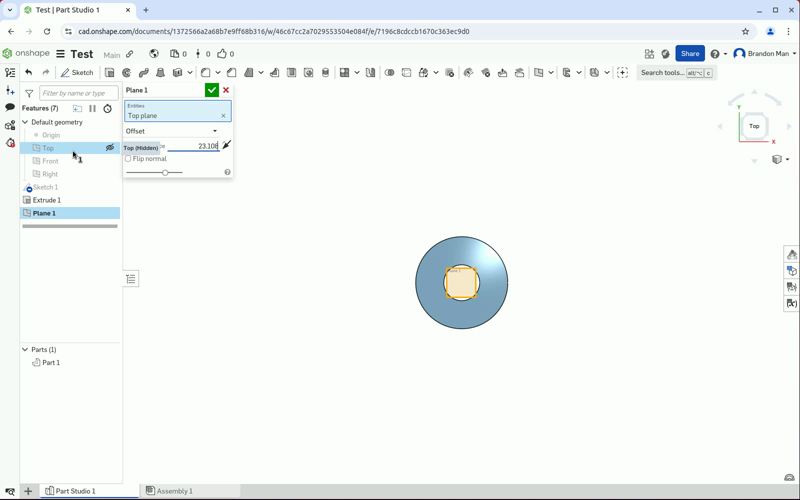
key(enter, 2)
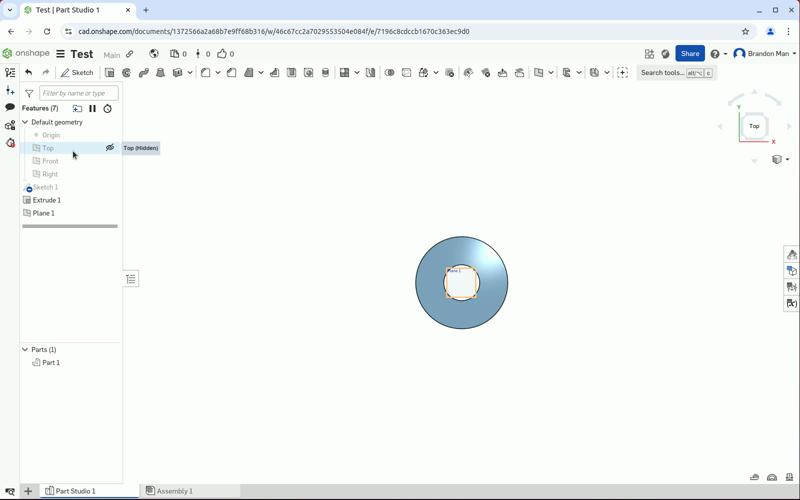
key(shift+s)
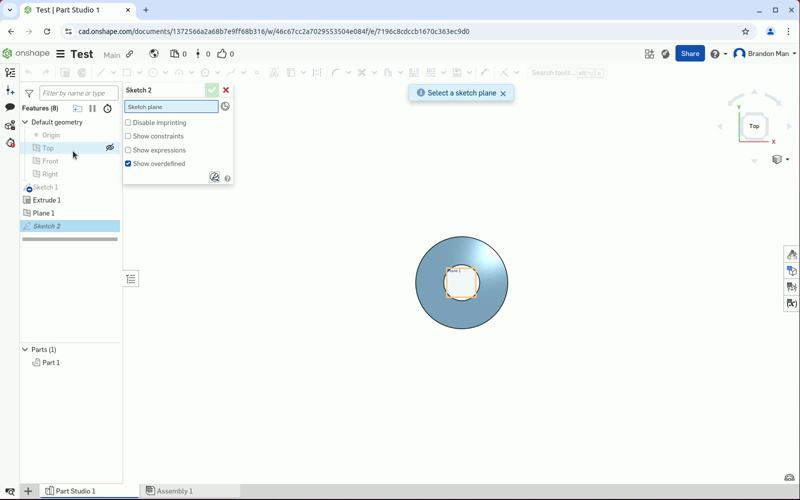
mouse_move(73, 215)
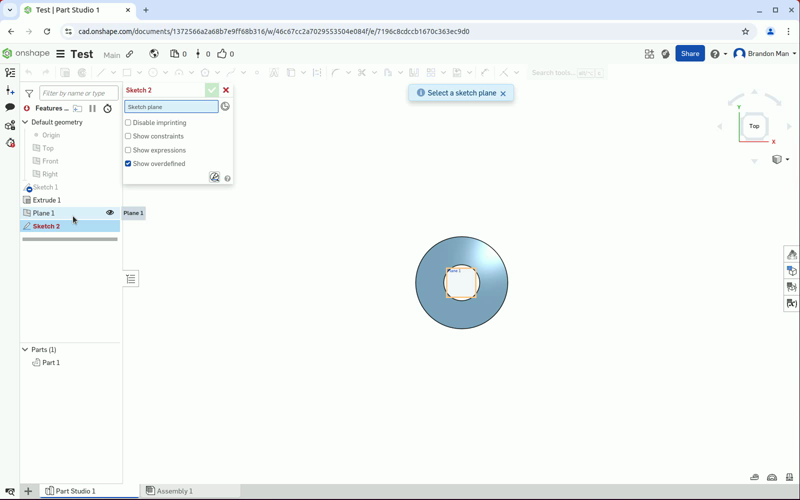
click(73, 215)
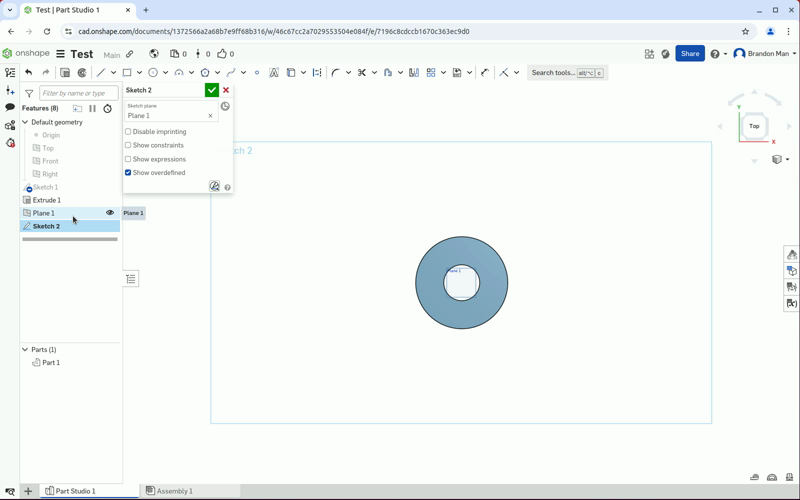
mouse_move(73, 352)
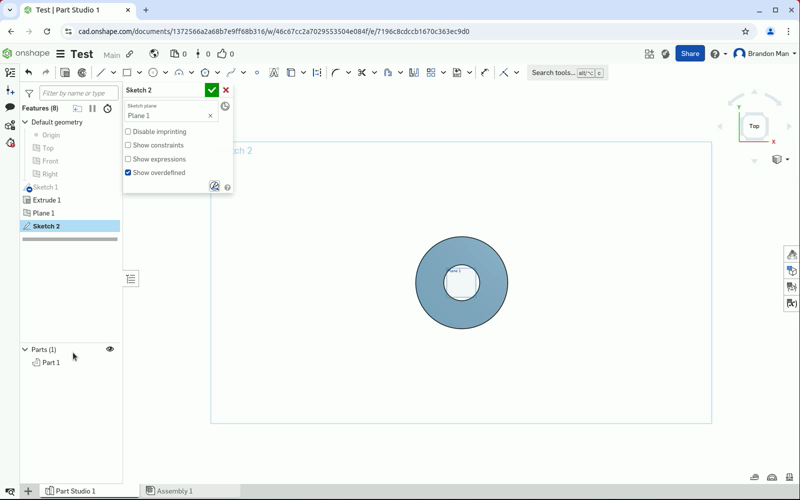
key(y)
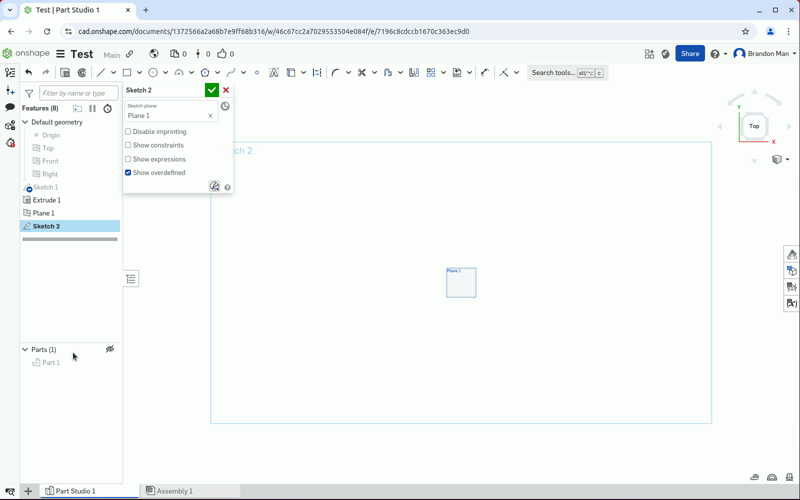
key(c)
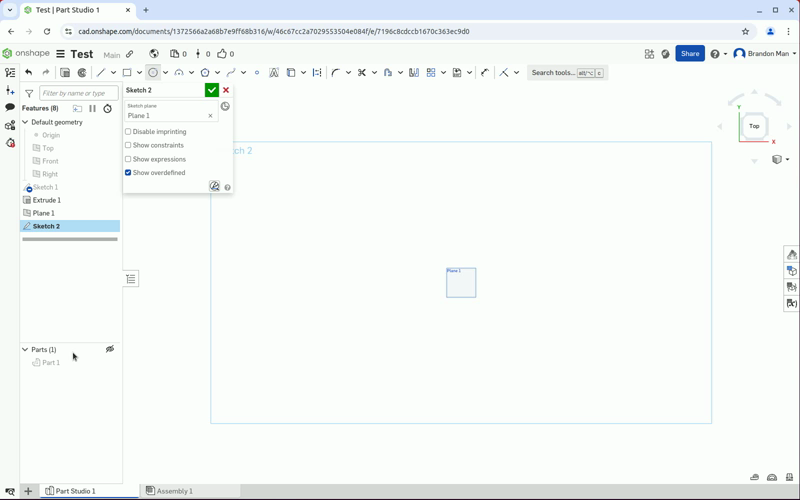
key_down(shift)
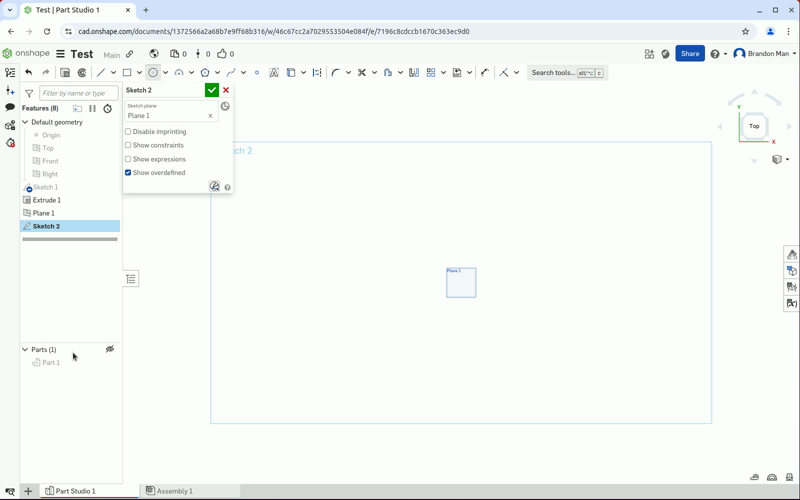
mouse_move(461, 282)
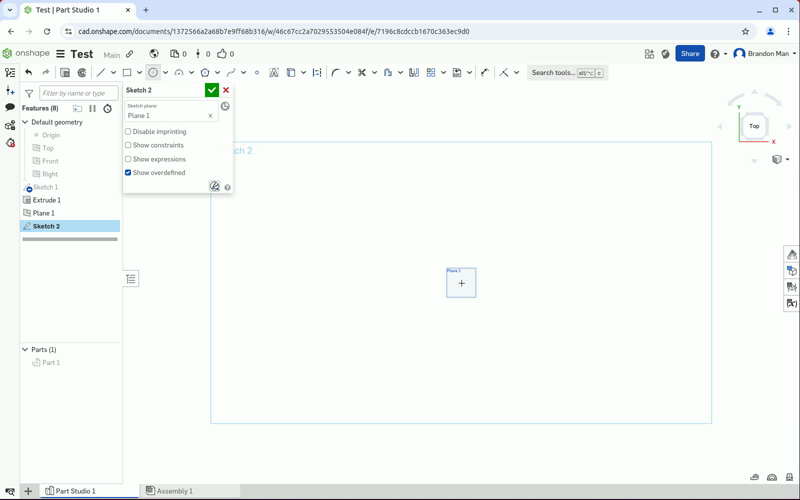
click(461, 282)
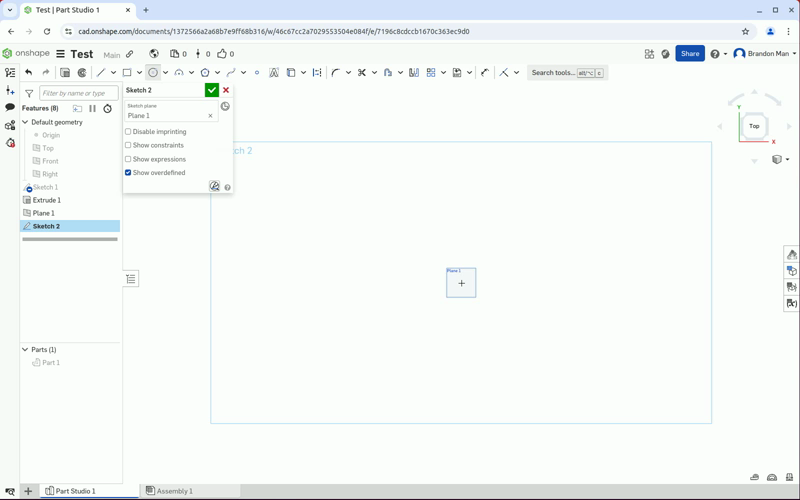
key_up(shift)
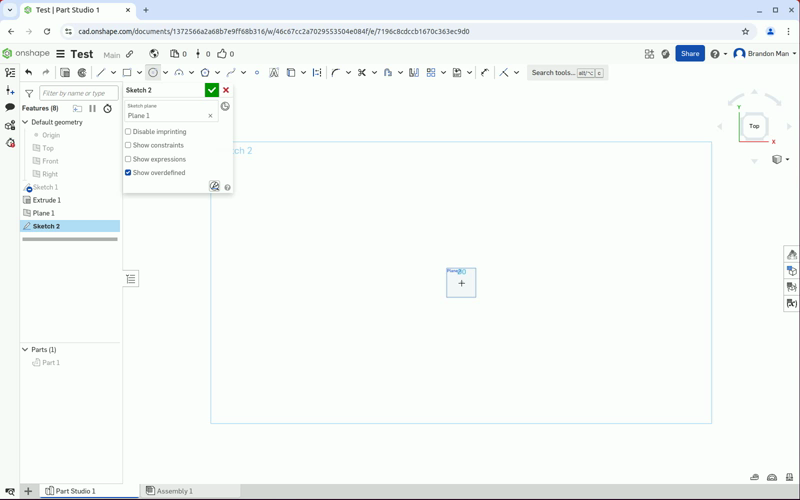
mouse_move(480, 282)
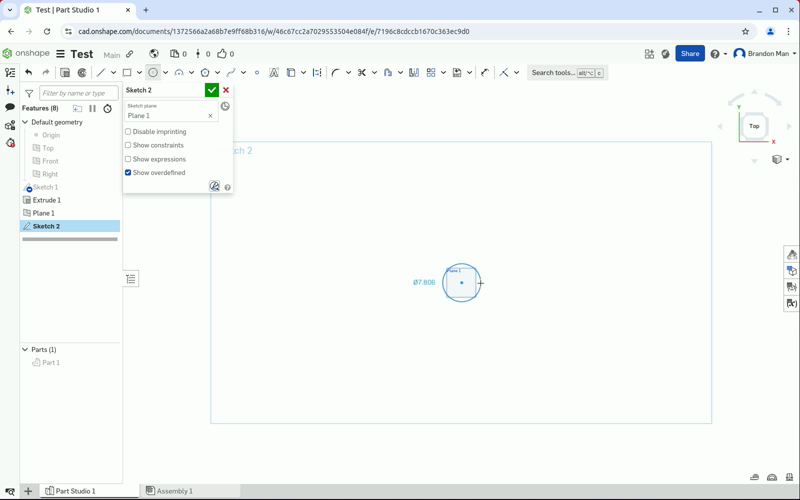
click(480, 282)
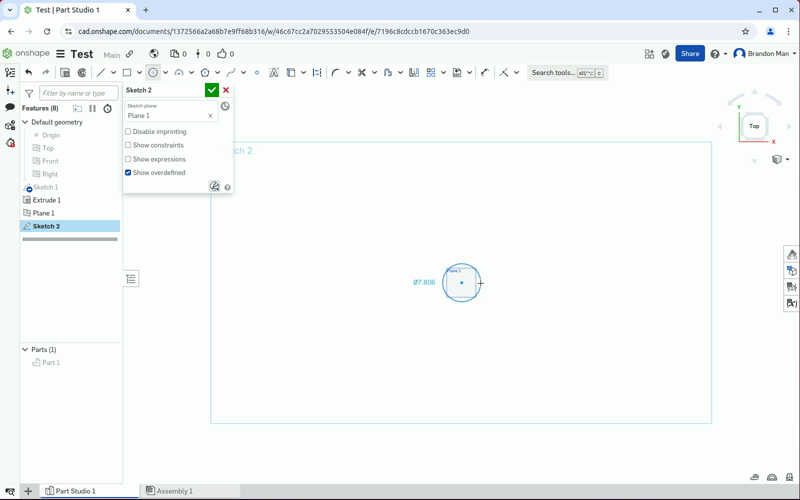
key(esc)
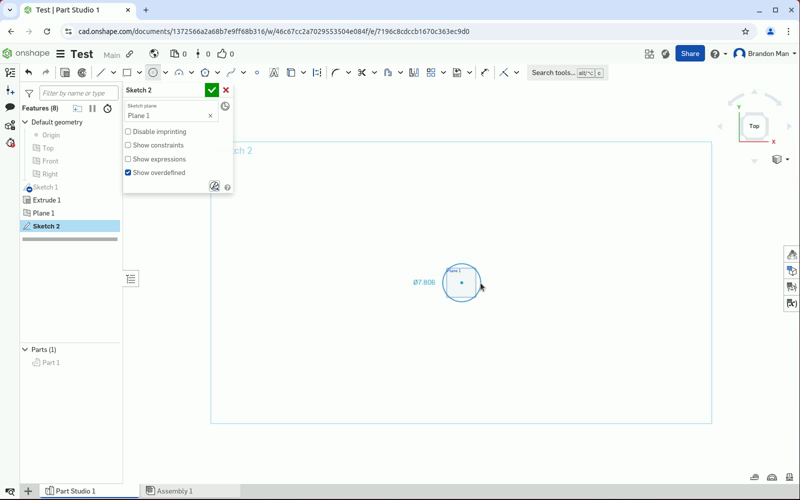
mouse_move(466, 272)
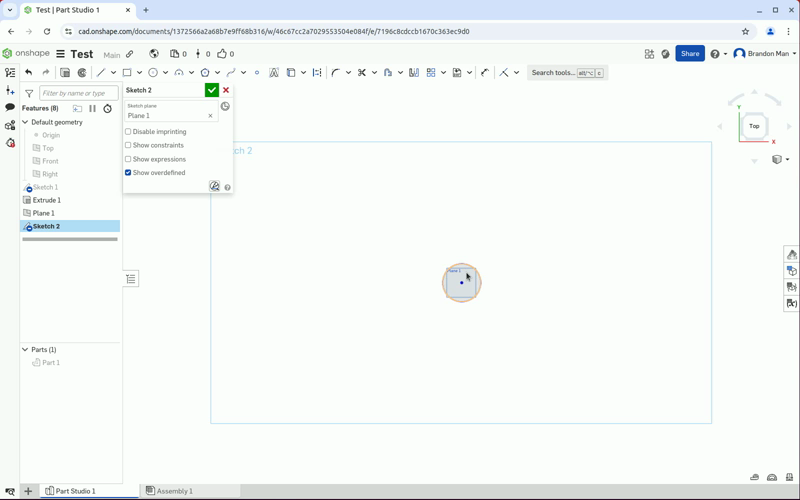
scroll(6)
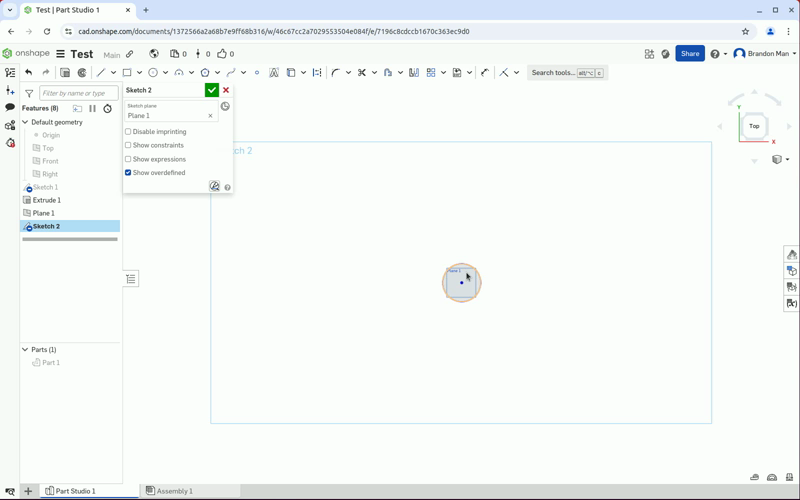
scroll(6)
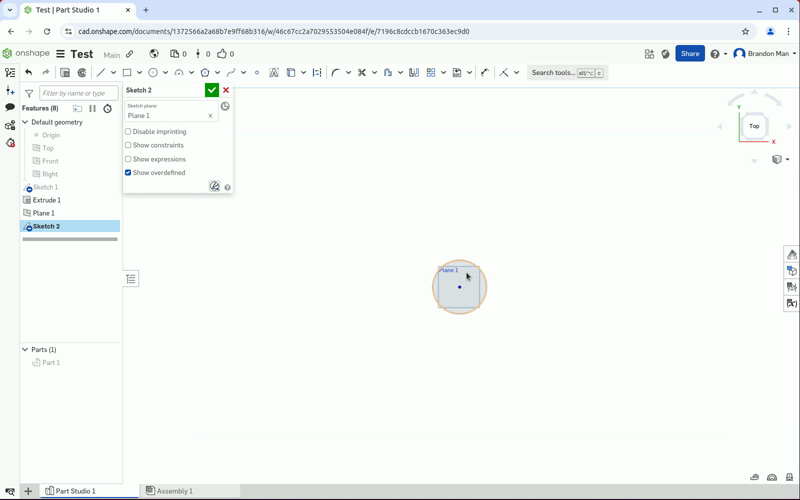
scroll(6)
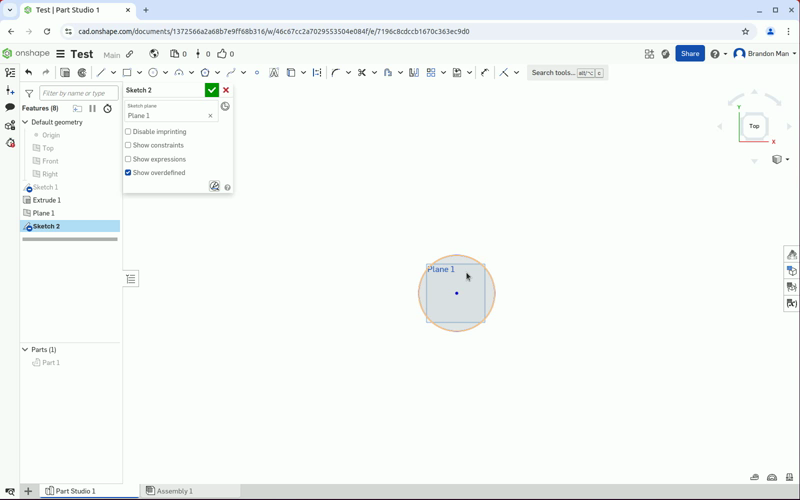
scroll(6)
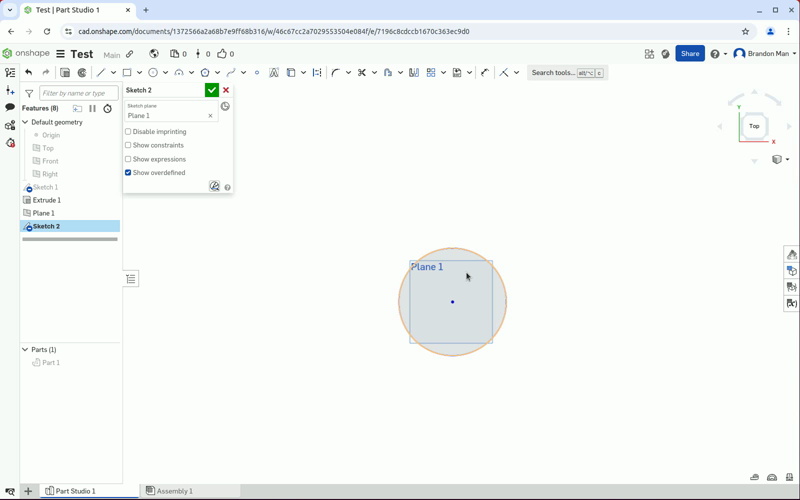
scroll(6)
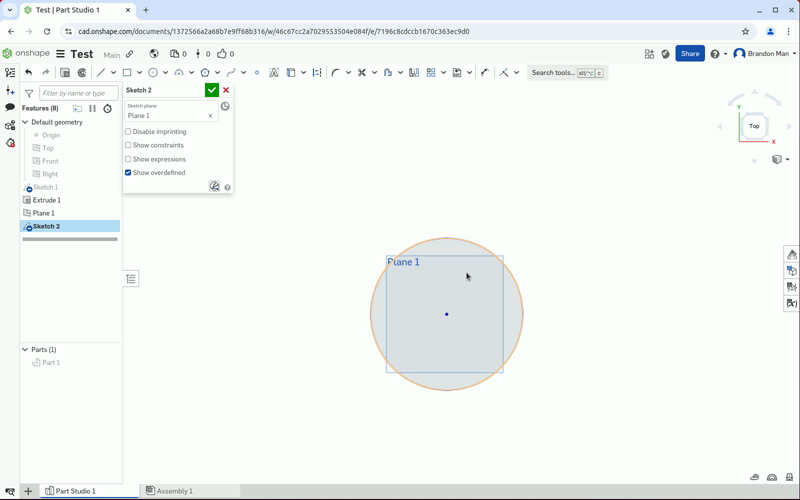
scroll(6)
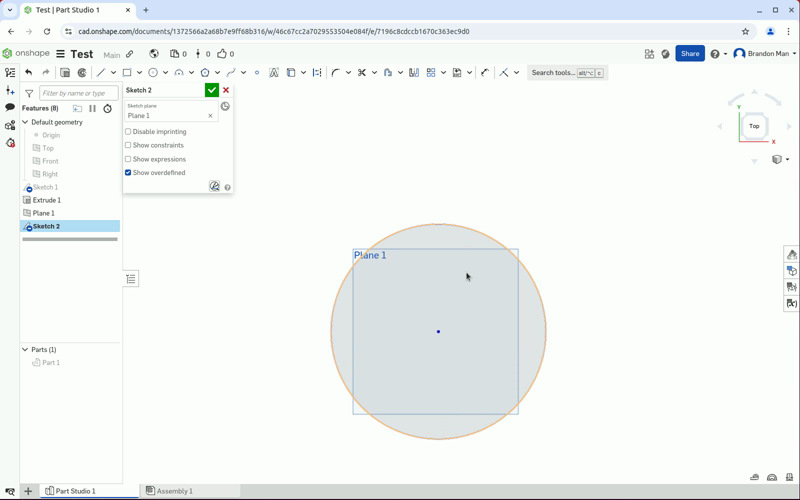
scroll(6)
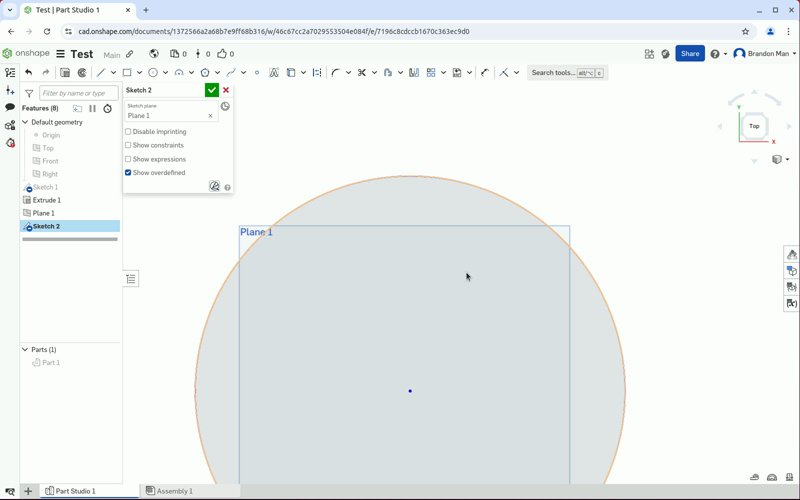
click(466, 272)
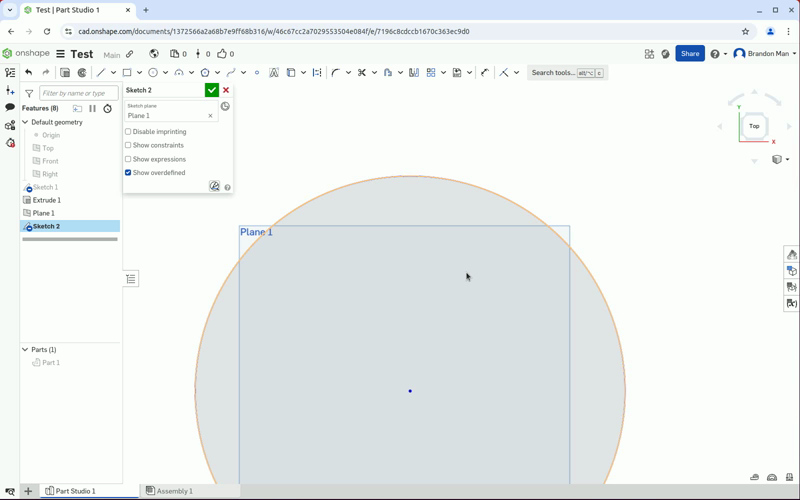
scroll(-6)
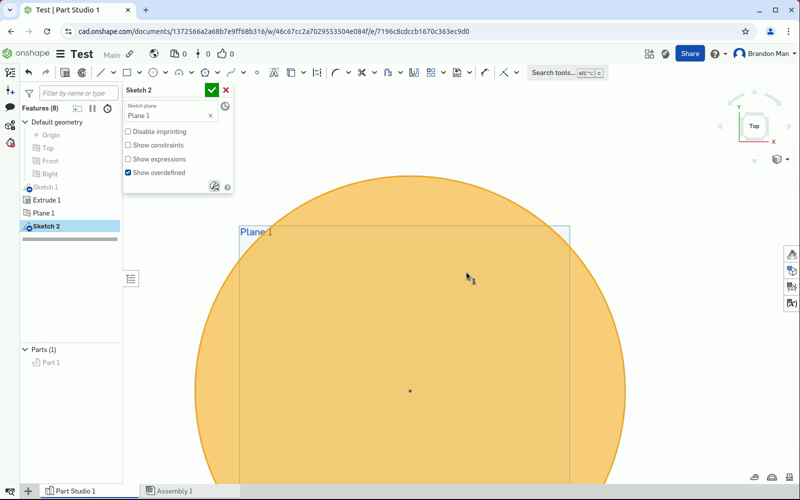
scroll(-6)
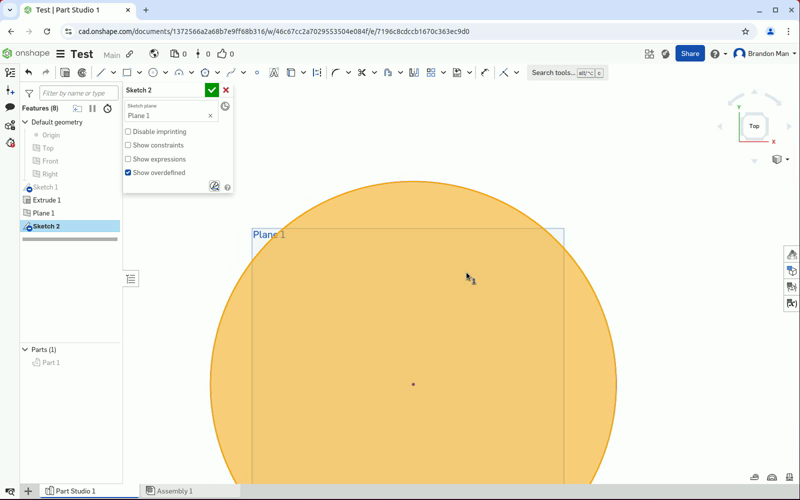
scroll(-6)
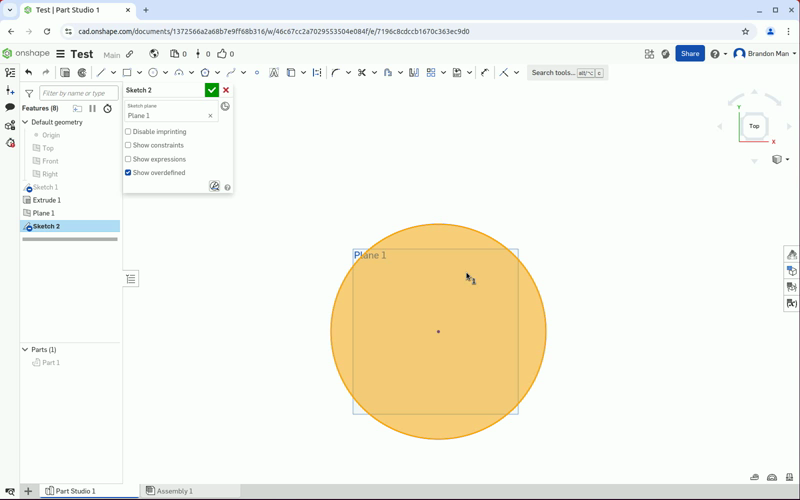
scroll(-6)
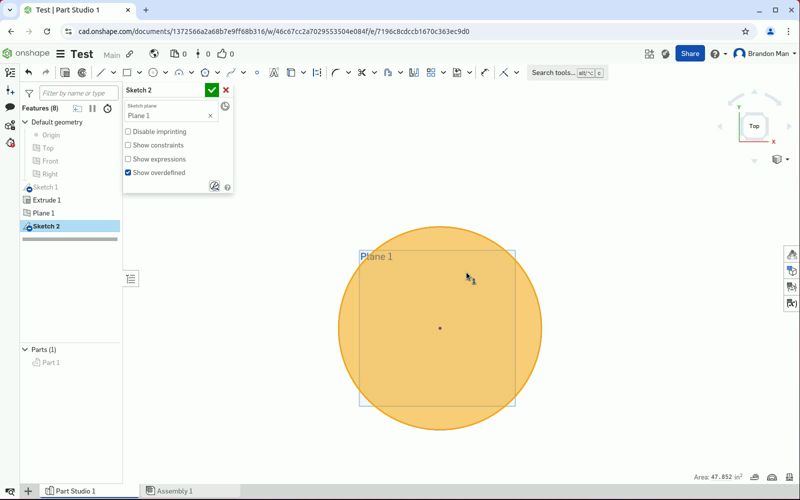
scroll(-6)
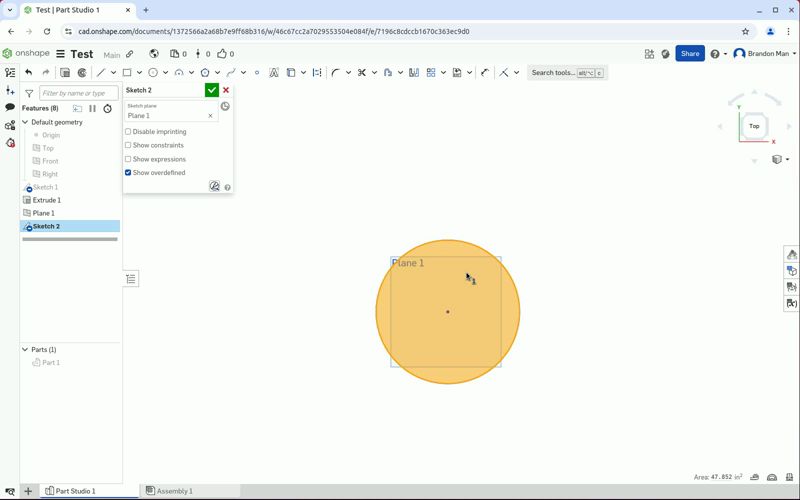
scroll(-6)
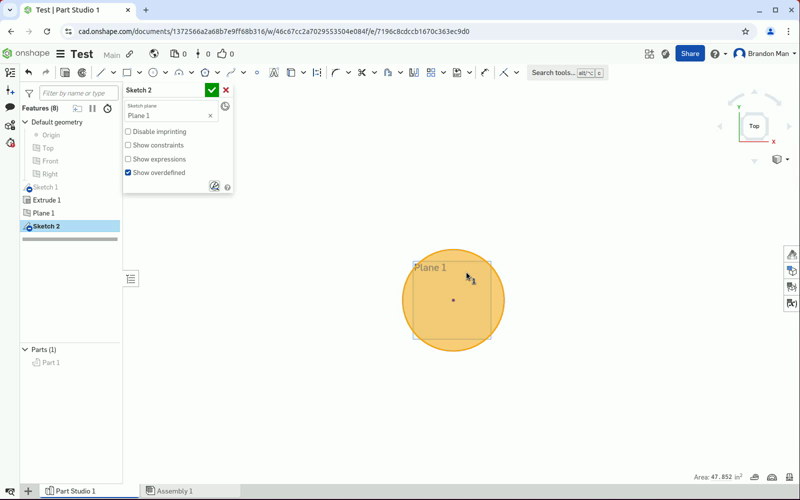
scroll(-6)
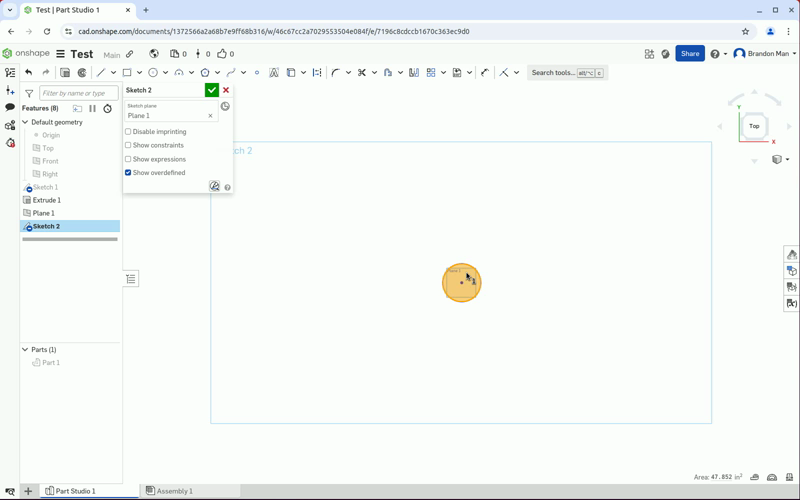
mouse_move(73, 352)
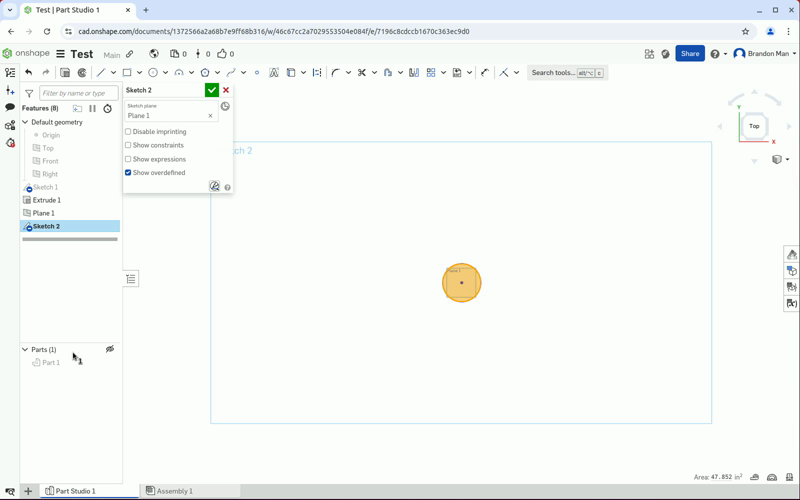
key(shift+y)
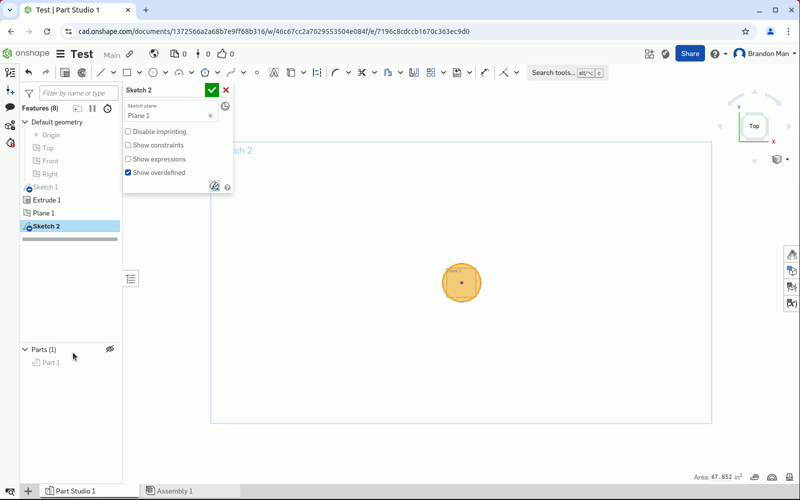
key(shift+e)
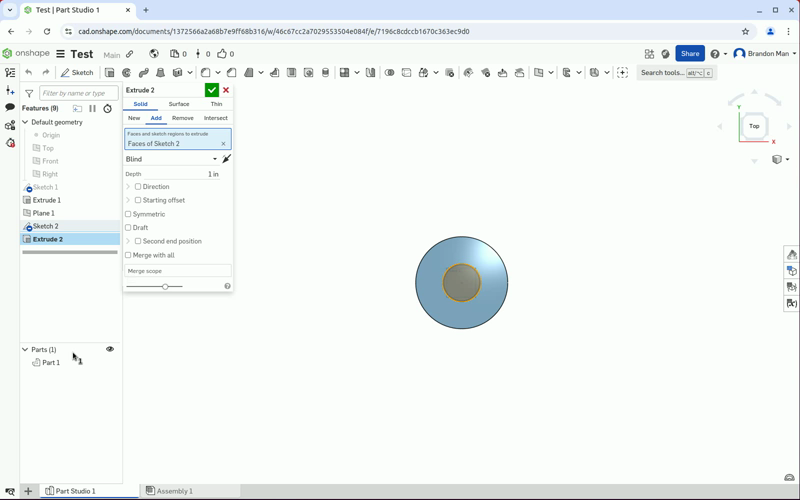
mouse_move(143, 106)
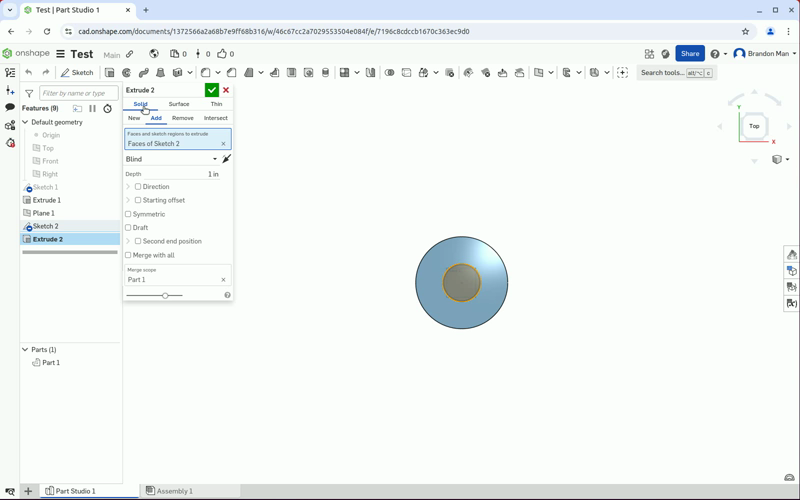
click(143, 106)
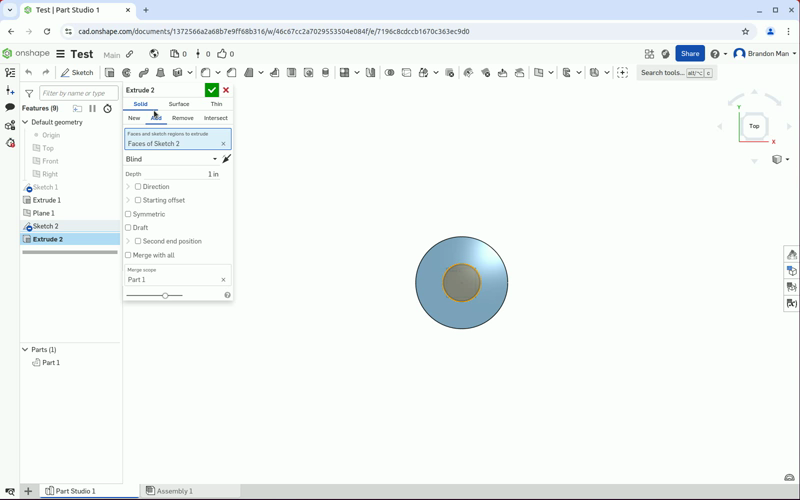
mouse_move(186, 120)
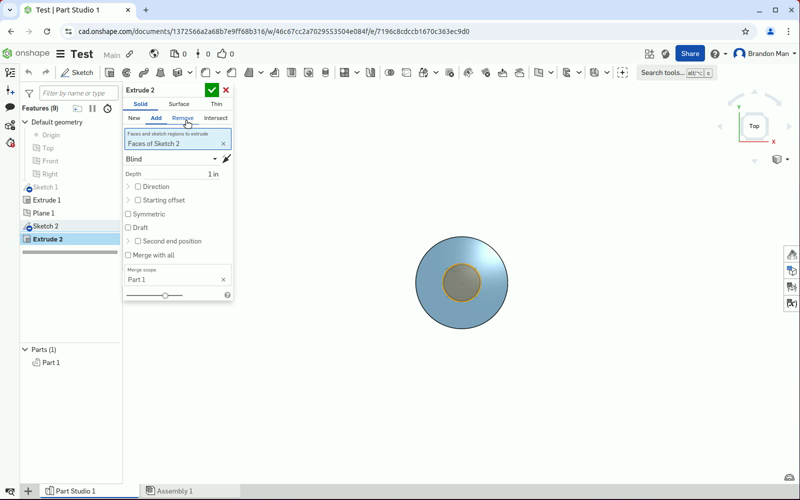
click(186, 120)
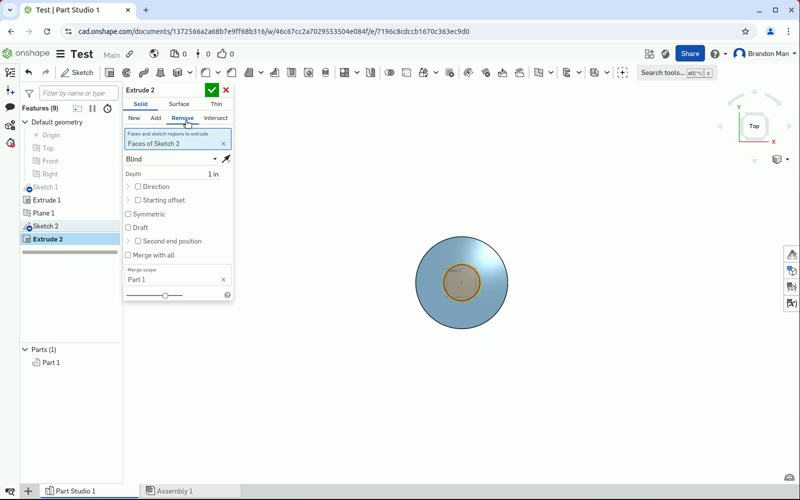
key(tab, 4)
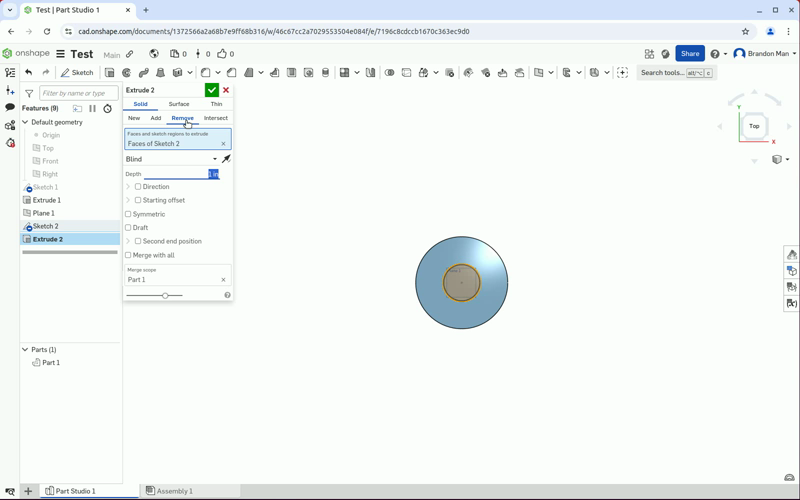
text(18.535)
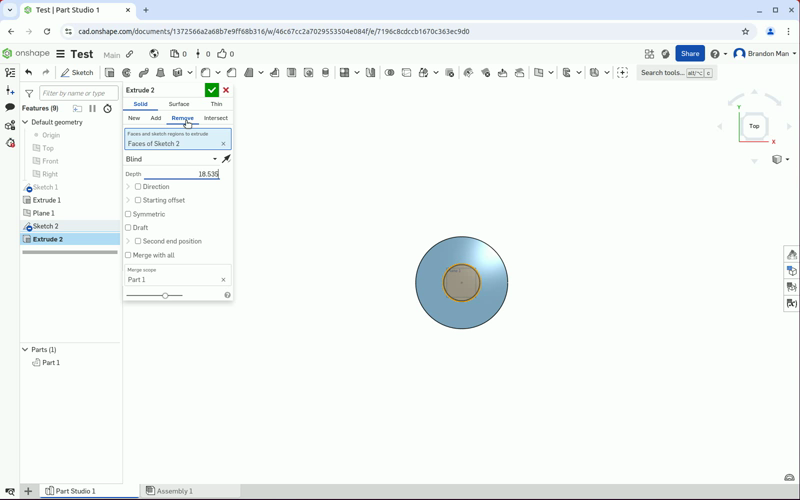
key(tab, 6)
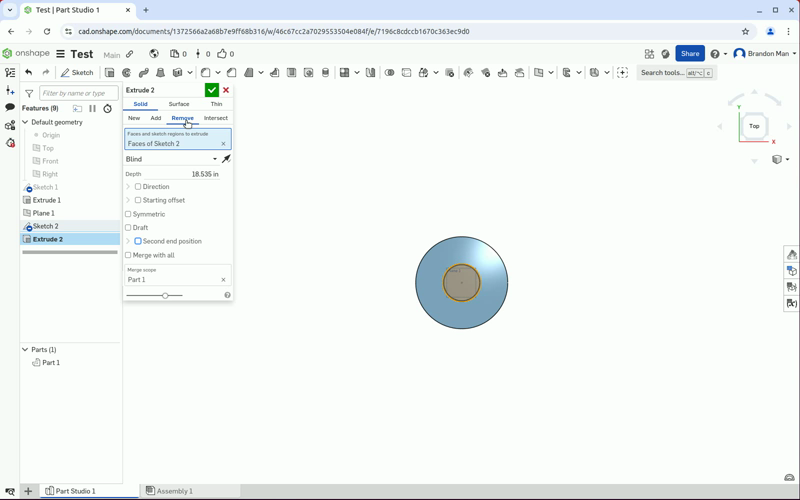
key(space)
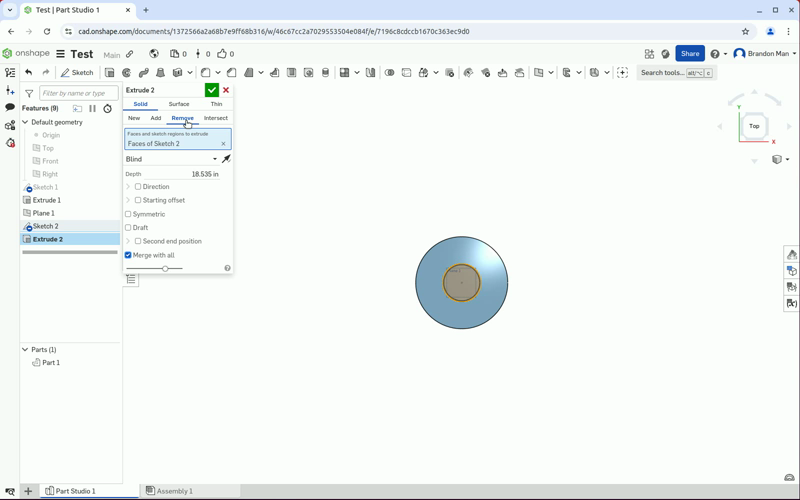
key(enter)
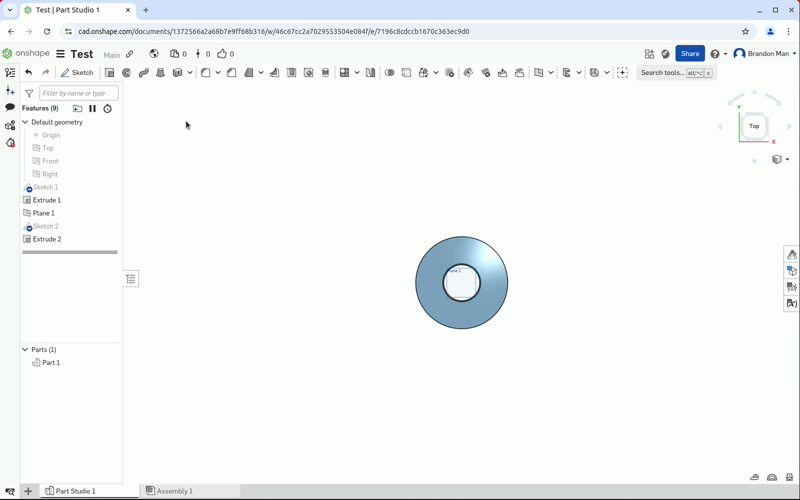
key(shift+h)
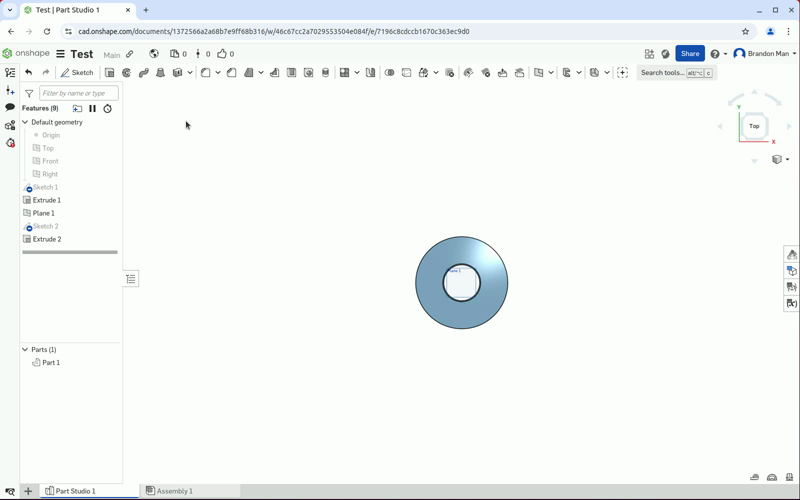
key(shift+h)
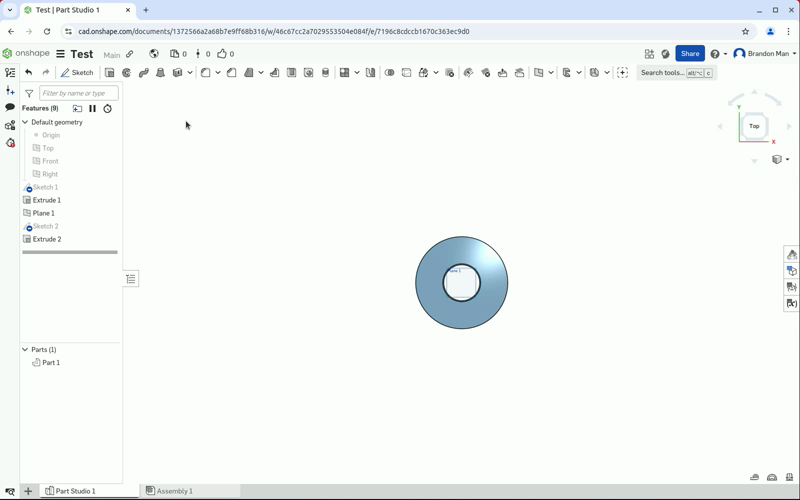
mouse_move(73, 189)
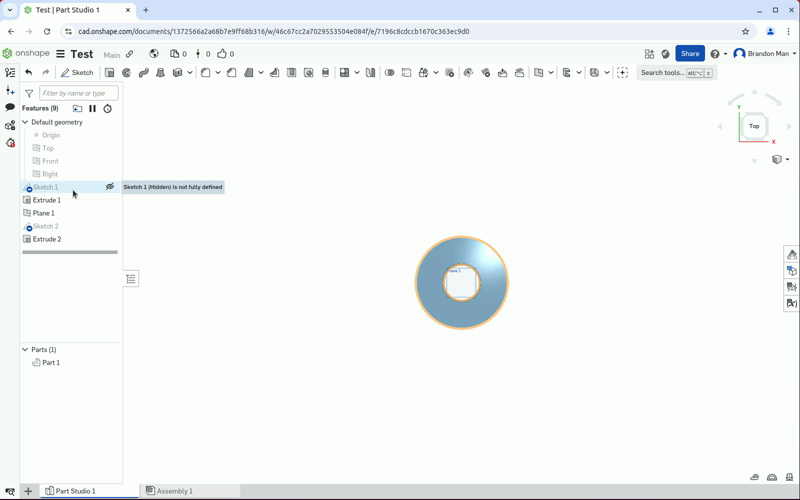
click(73, 189)
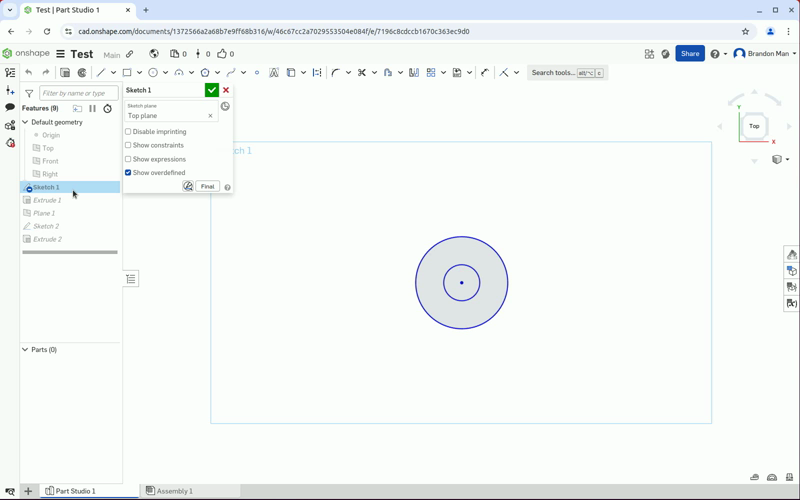
mouse_move(229, 92)
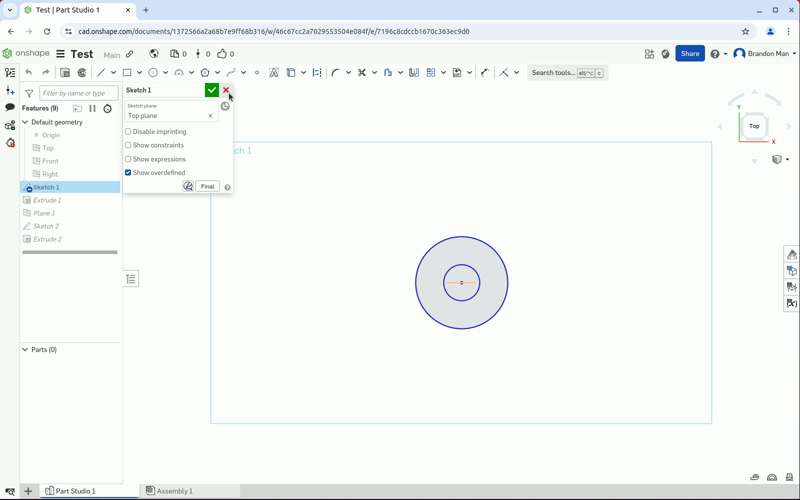
click(229, 92)
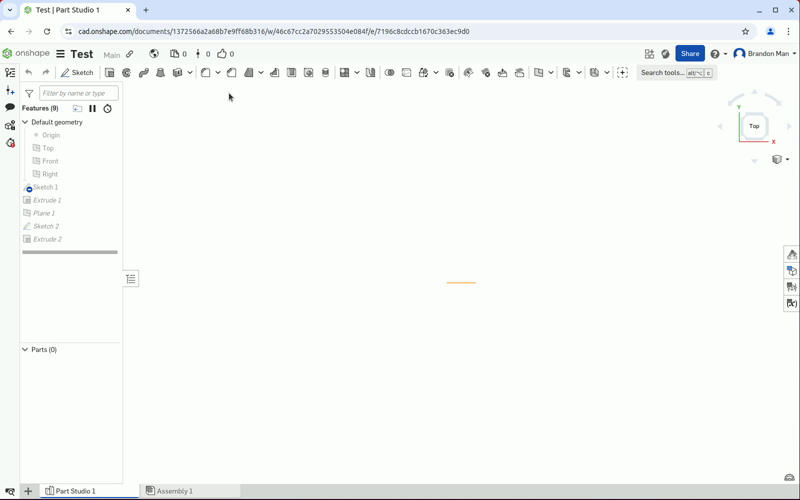
key(shift+s)
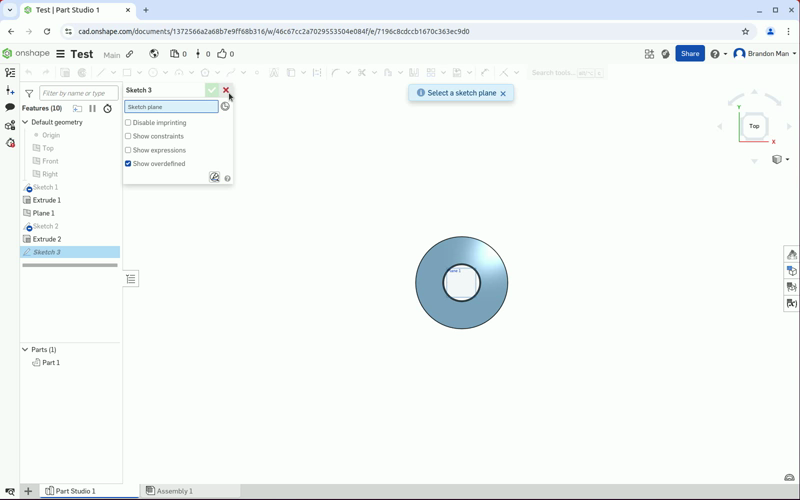
mouse_move(73, 215)
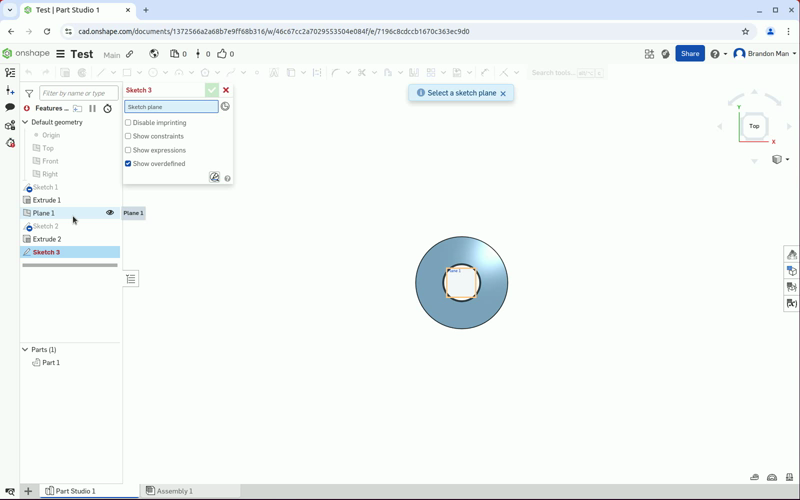
click(73, 215)
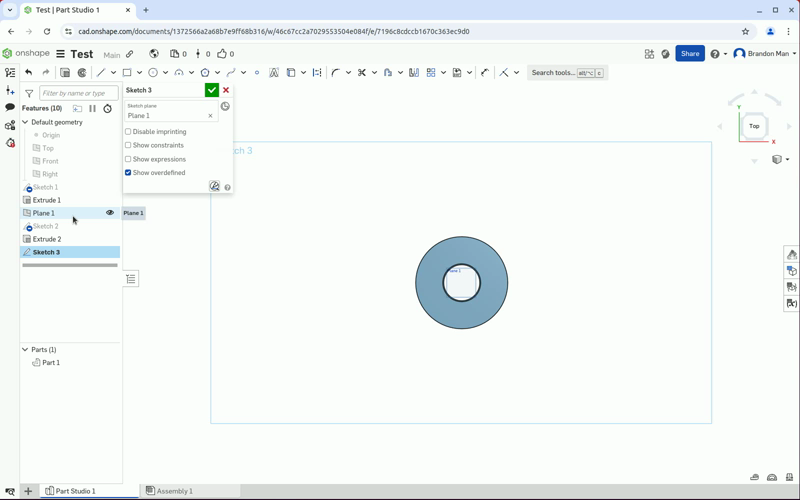
mouse_move(73, 352)
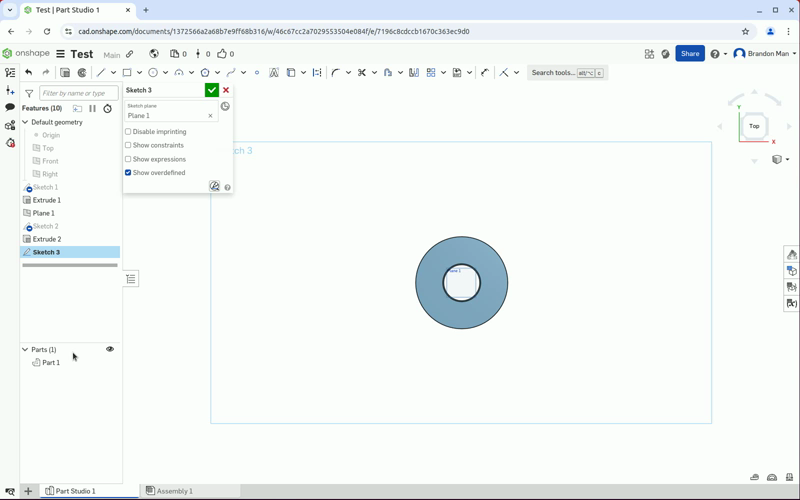
key(y)
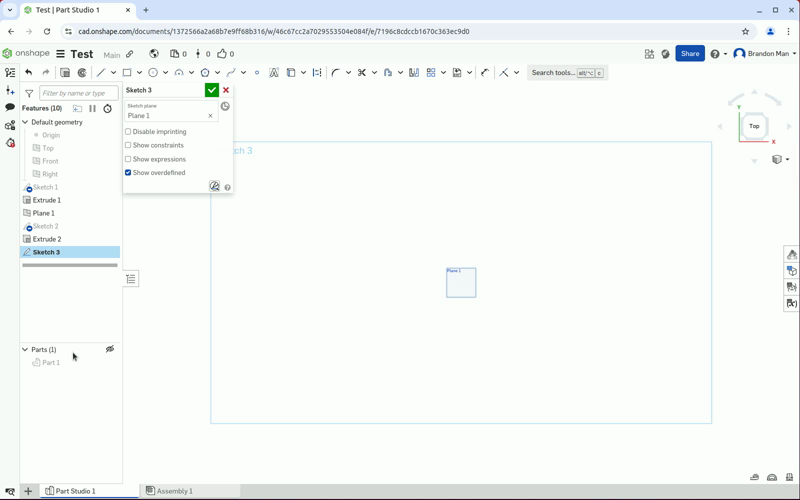
key(c)
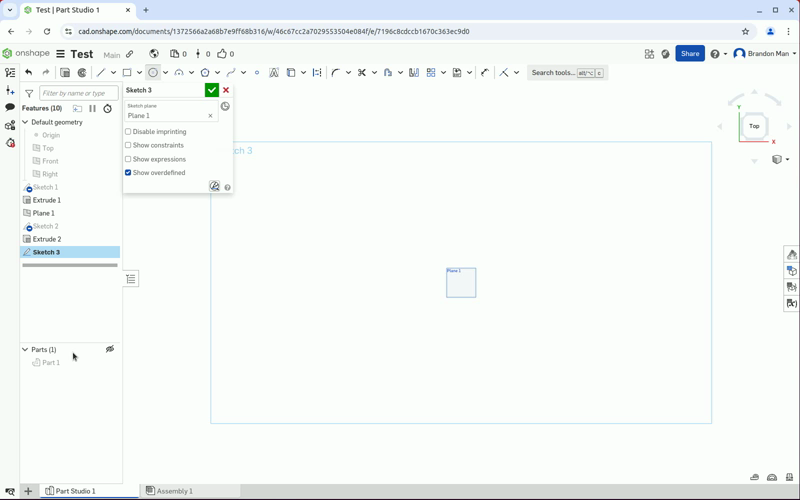
key_down(shift)
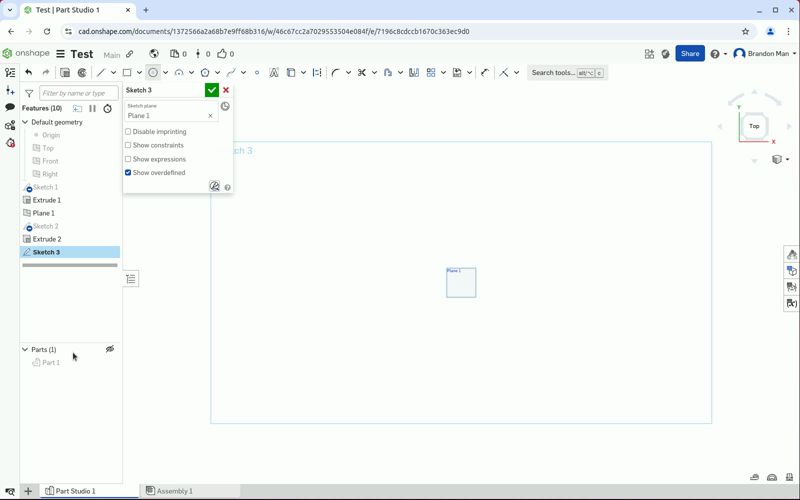
mouse_move(460, 282)
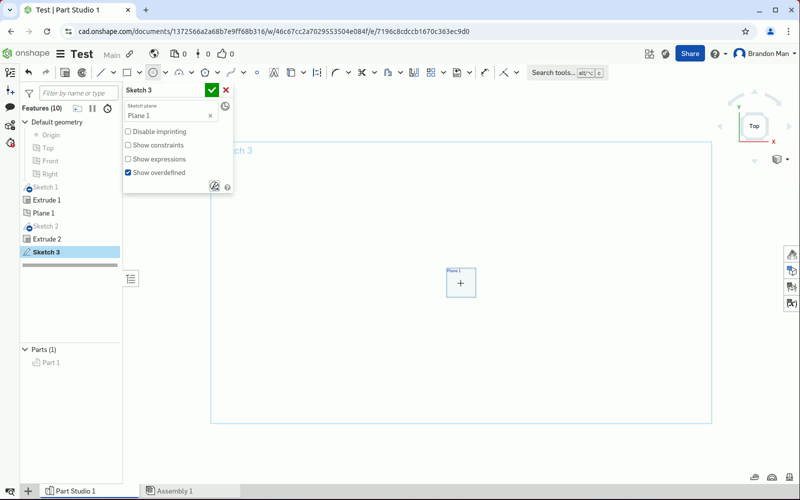
click(460, 282)
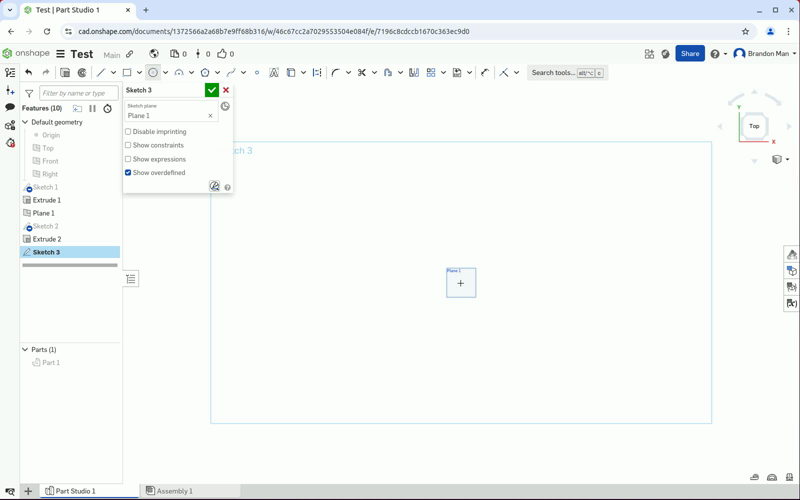
key_up(shift)
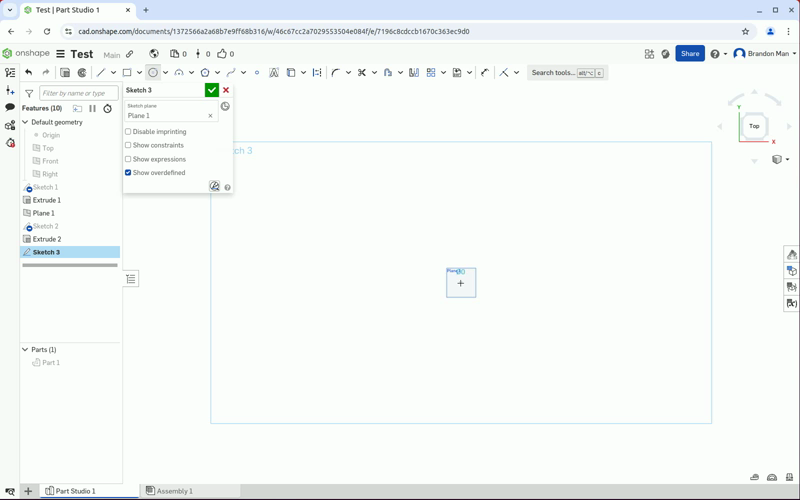
mouse_move(497, 282)
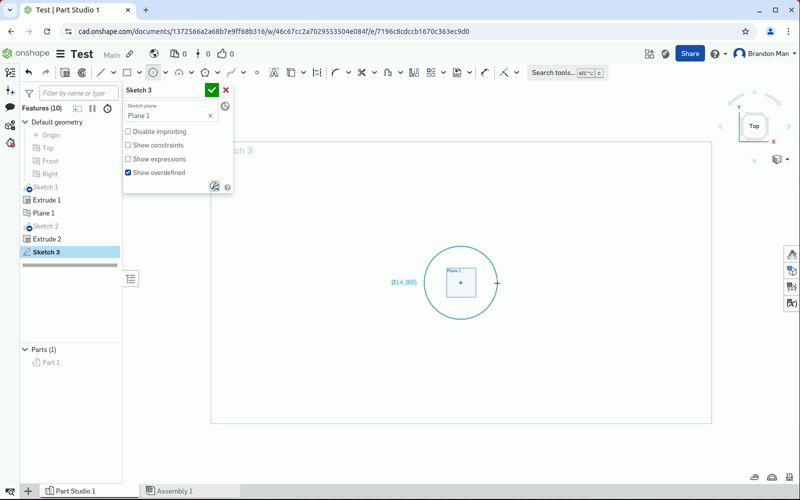
click(497, 282)
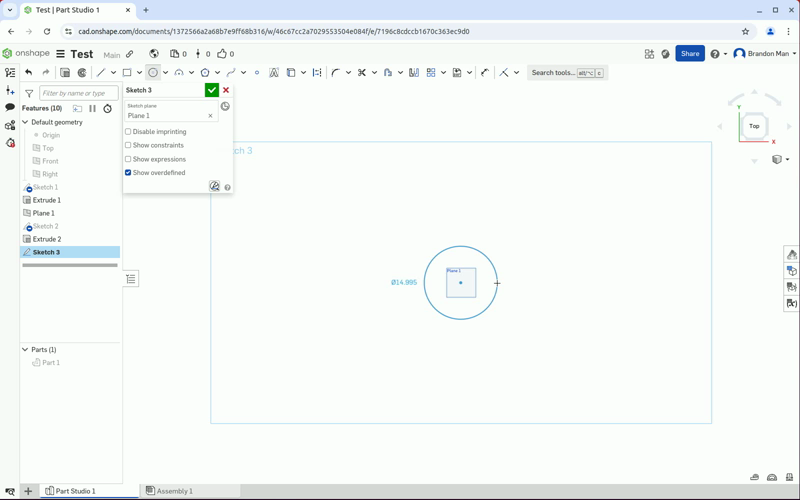
key(esc)
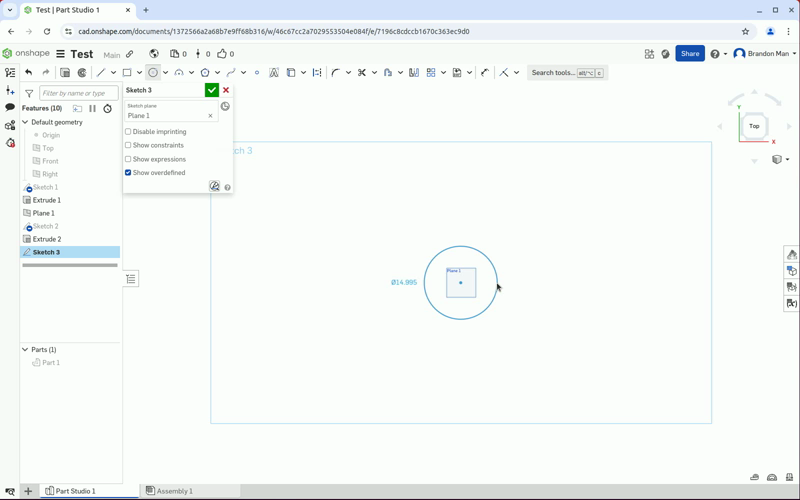
key(c)
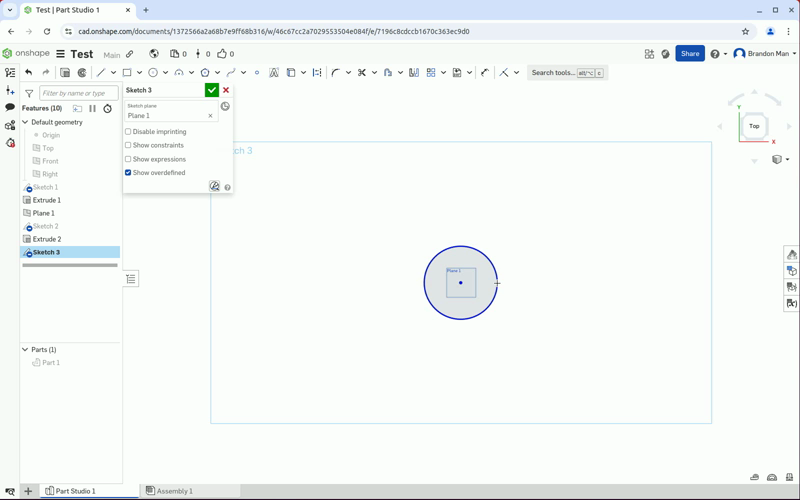
key_down(shift)
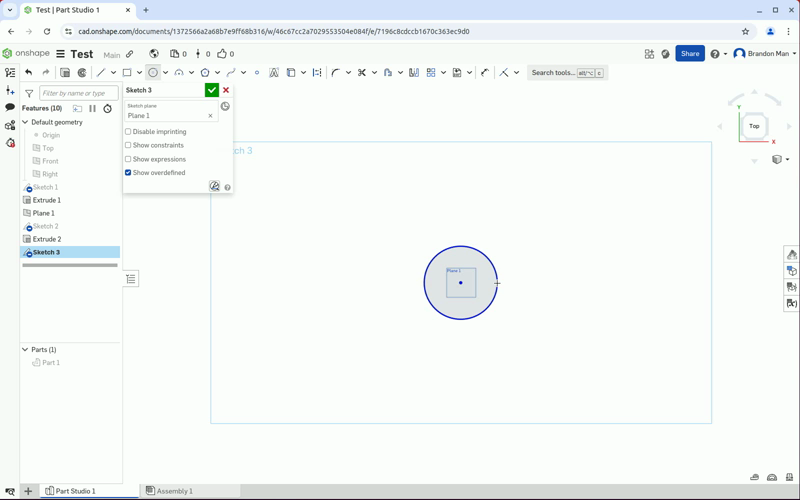
mouse_move(460, 282)
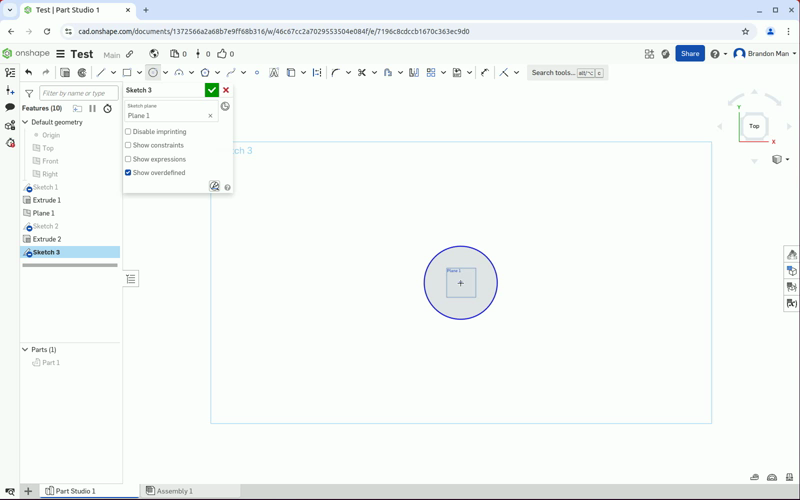
click(460, 282)
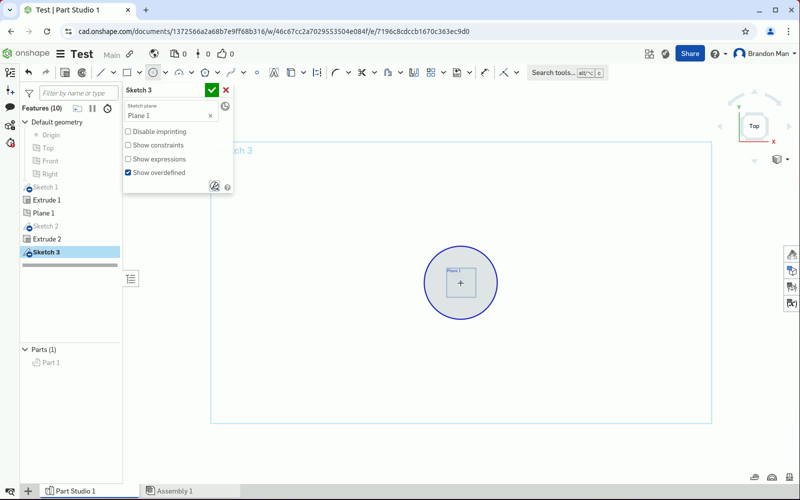
key_up(shift)
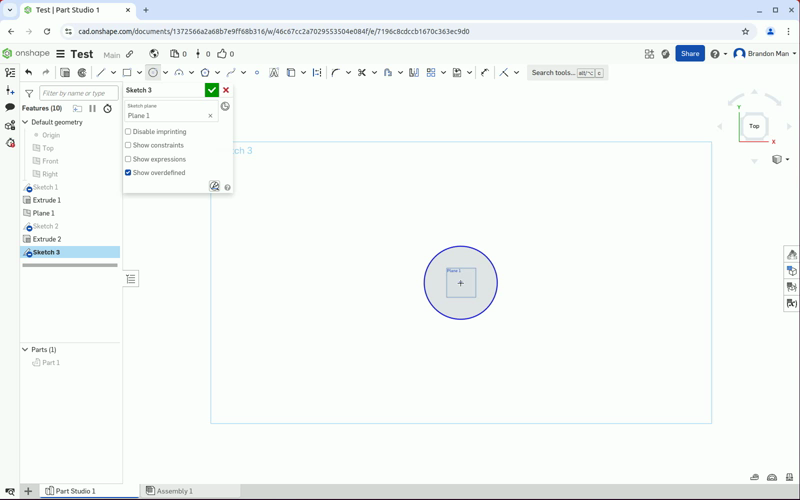
mouse_move(479, 282)
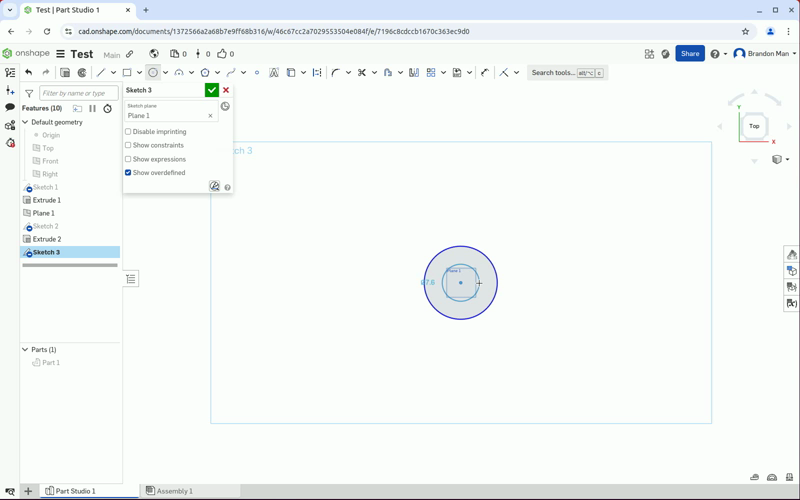
click(479, 282)
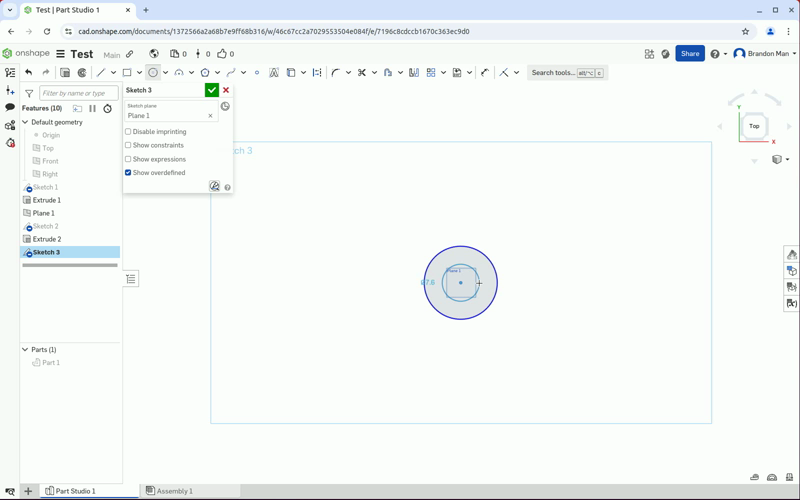
key(esc)
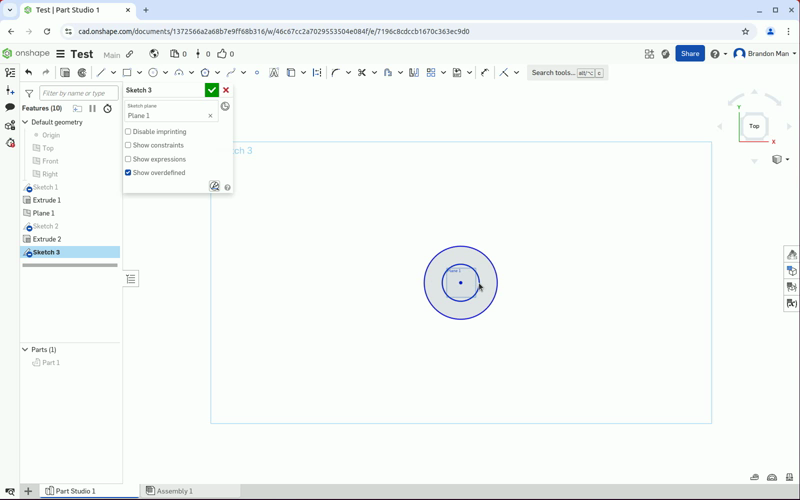
mouse_move(433, 265)
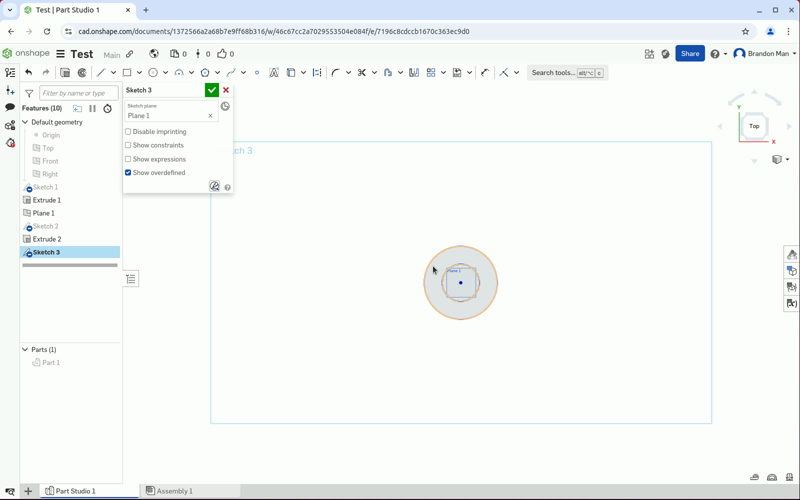
click(433, 265)
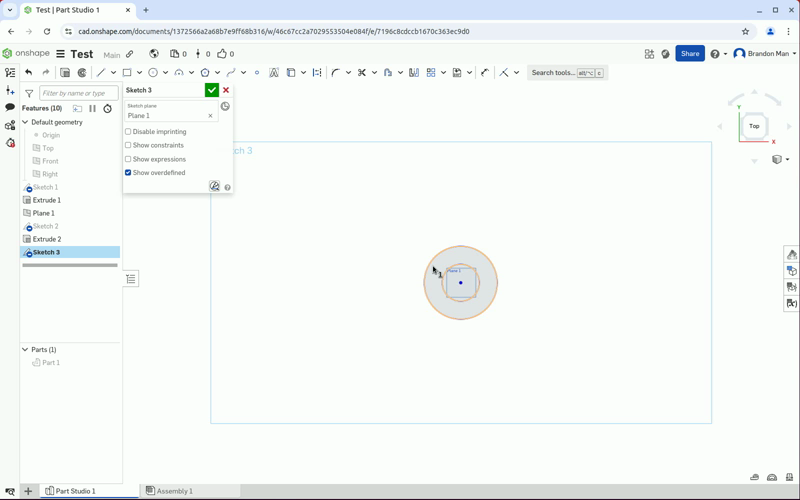
mouse_move(73, 352)
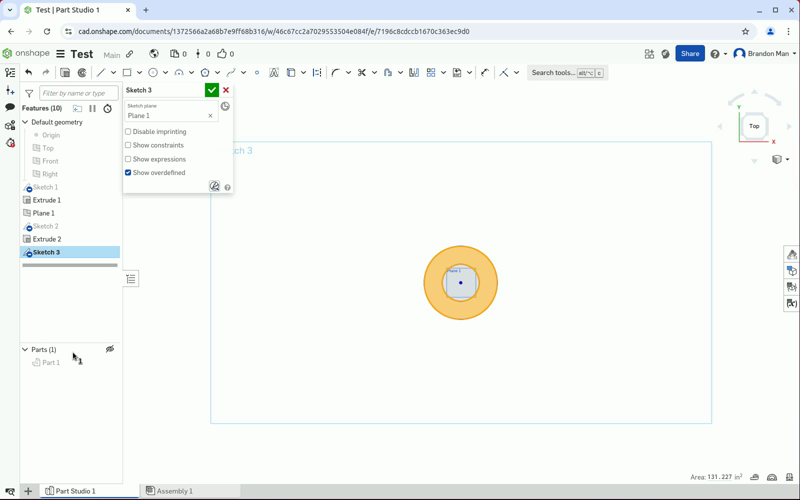
key(shift+y)
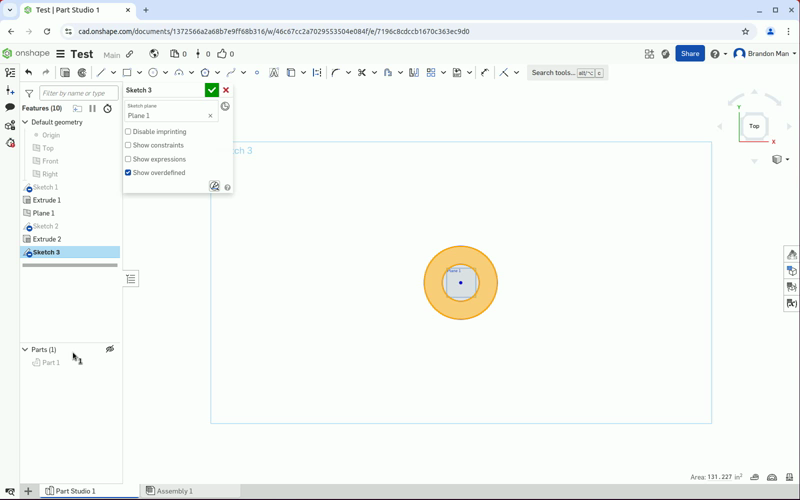
key(shift+e)
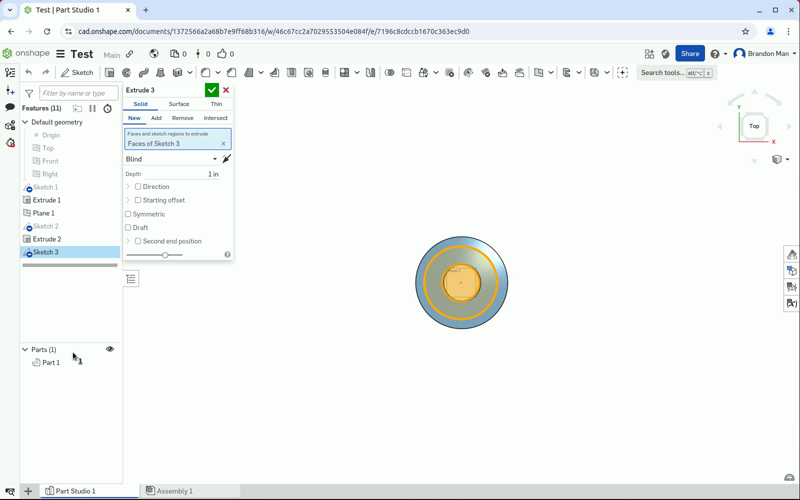
mouse_move(143, 106)
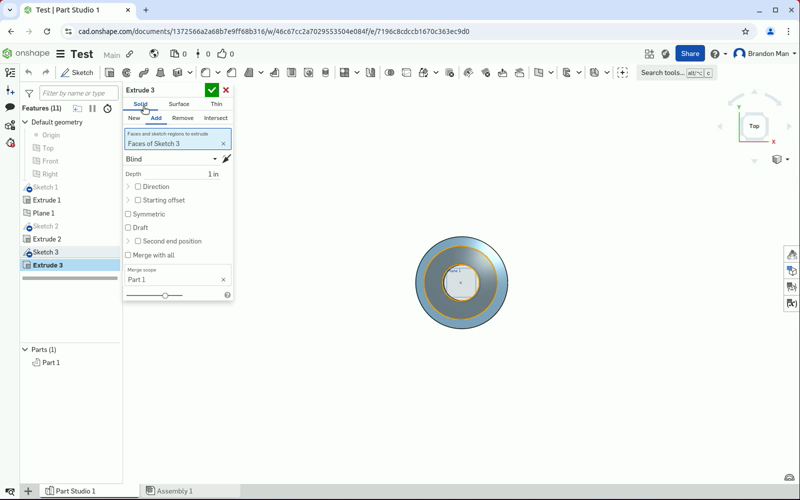
click(143, 106)
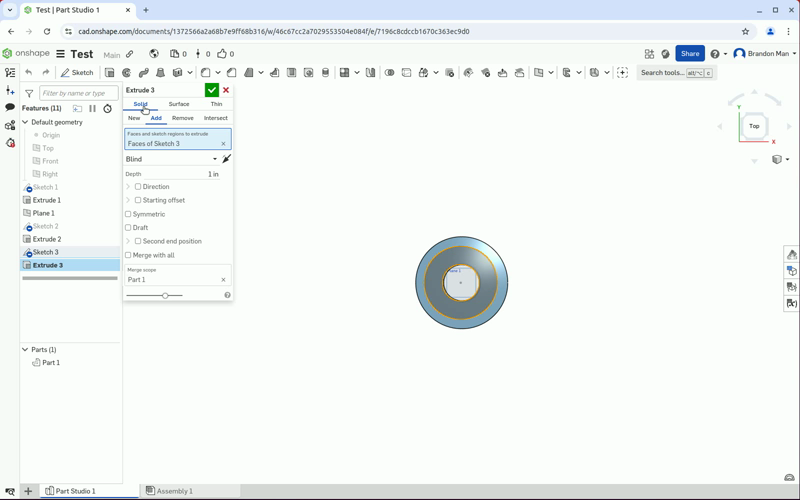
mouse_move(186, 120)
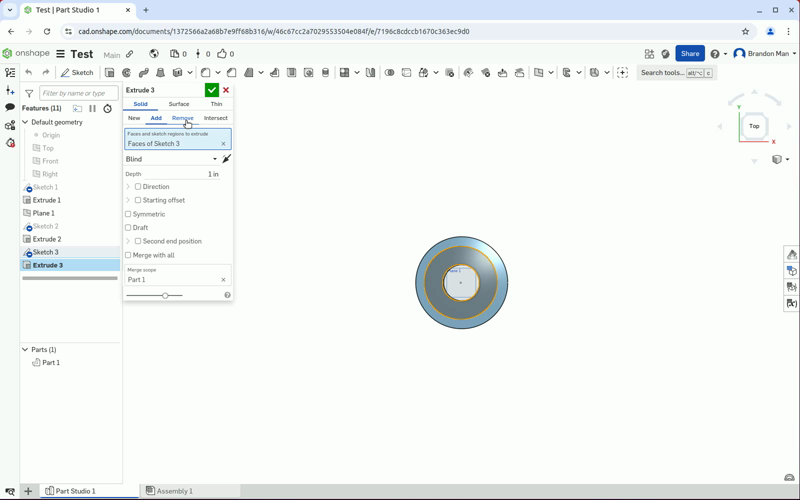
click(186, 120)
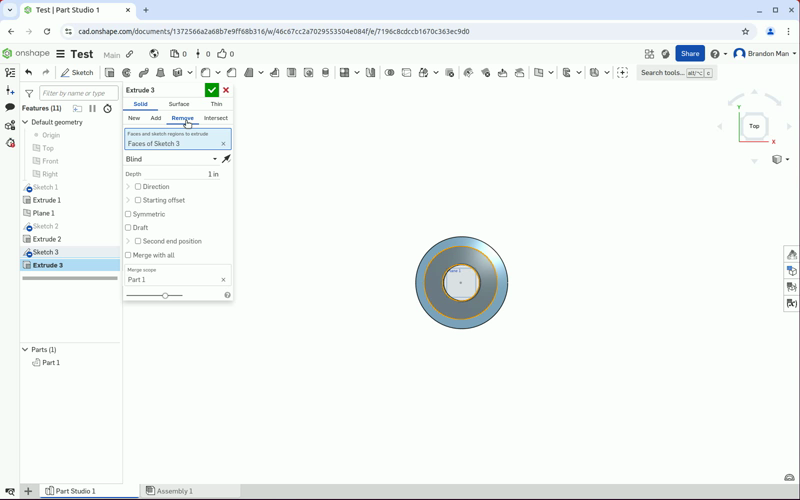
key(tab, 4)
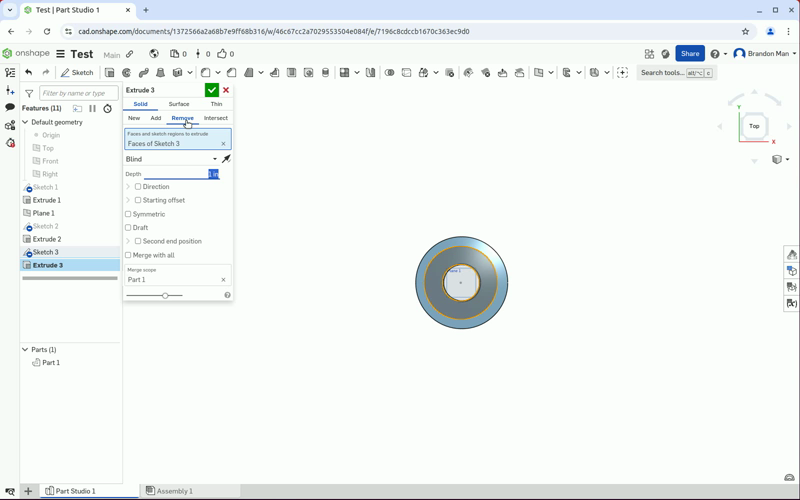
text(18.535)
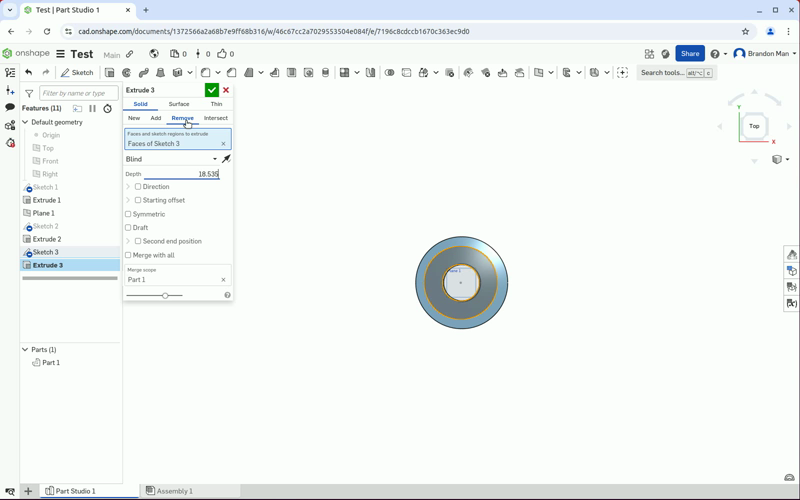
key(tab, 6)
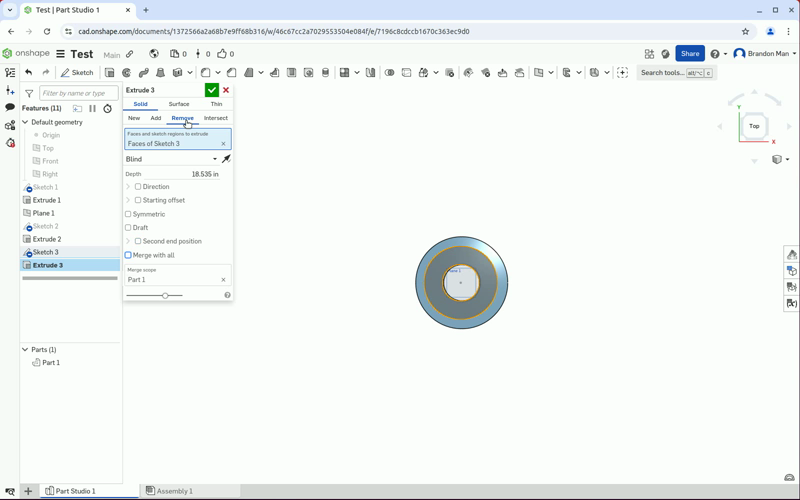
key(space)
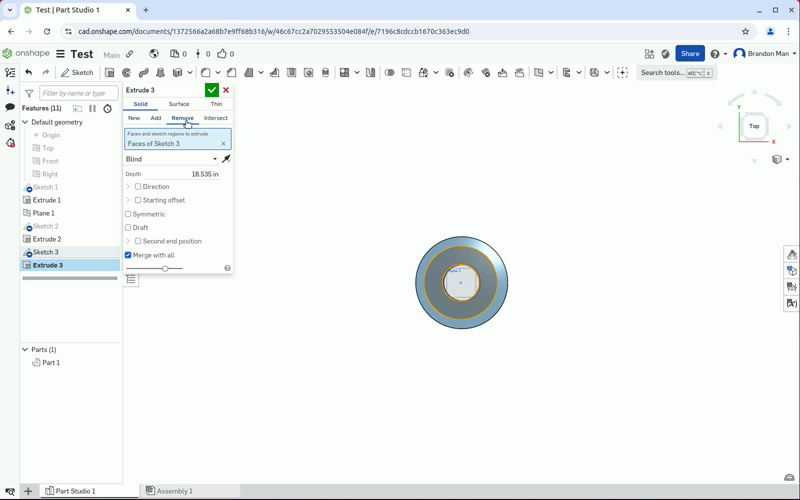
key(enter)
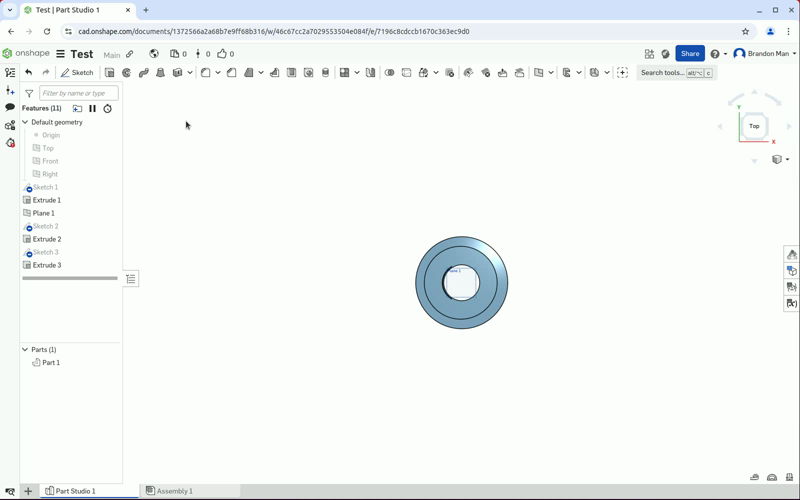
key(shift+h)
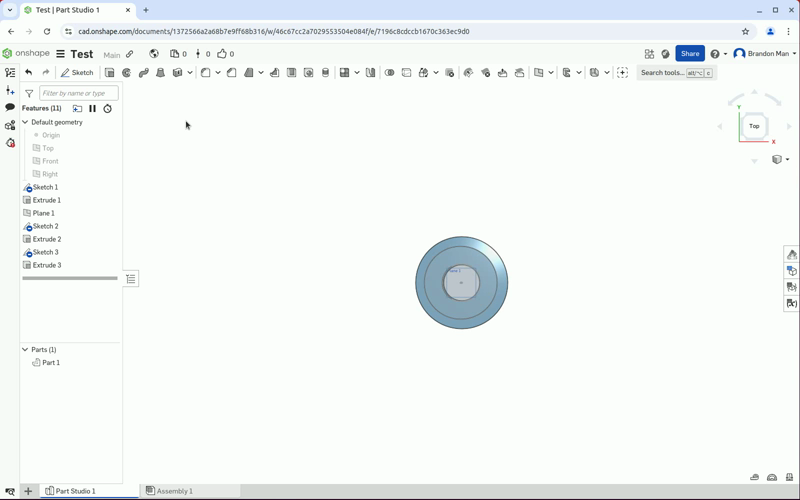
key(shift+h)
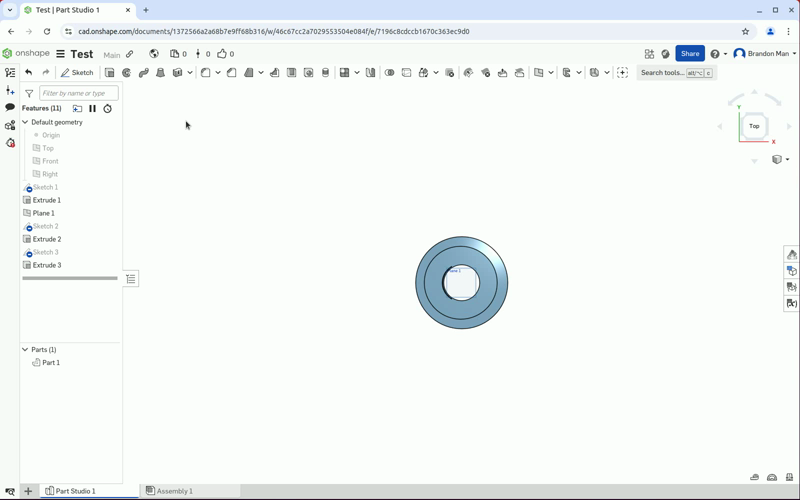
mouse_move(73, 189)
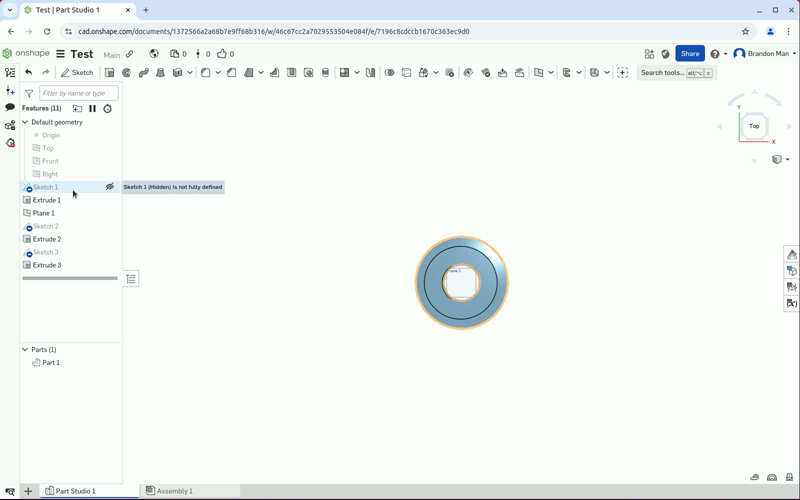
click(73, 189)
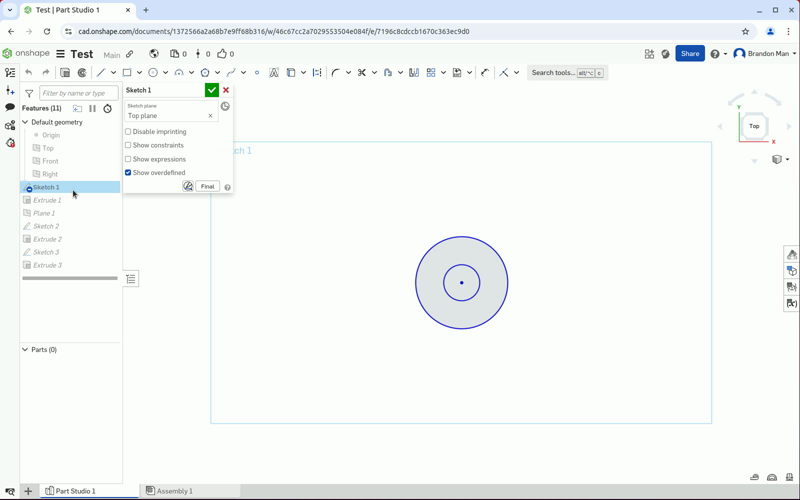
mouse_move(229, 92)
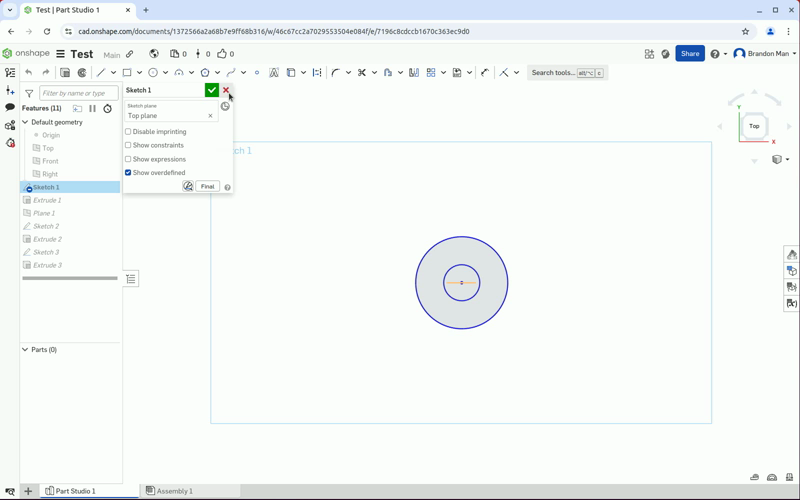
click(229, 92)
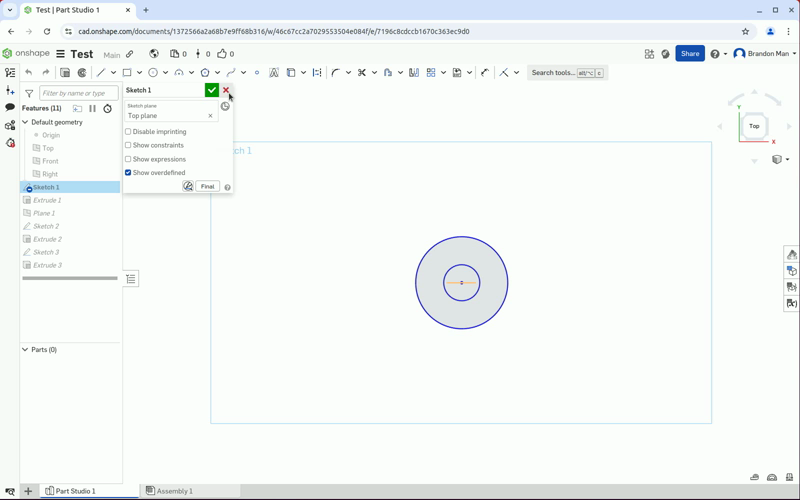
key(shift+s)
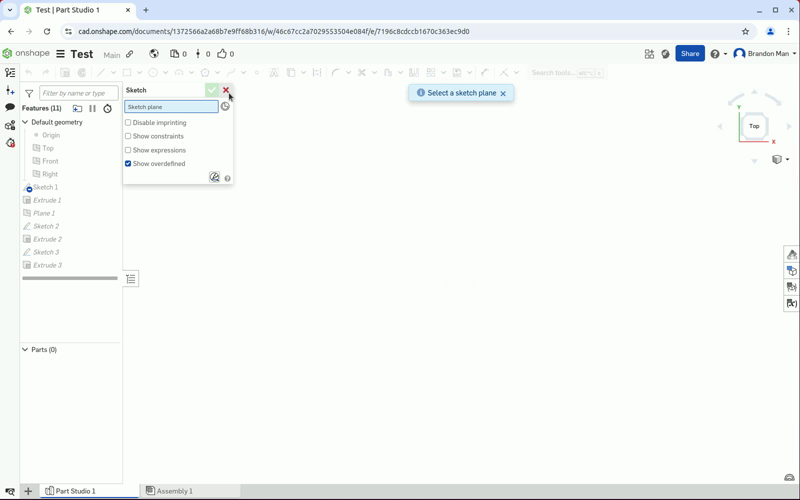
mouse_move(73, 150)
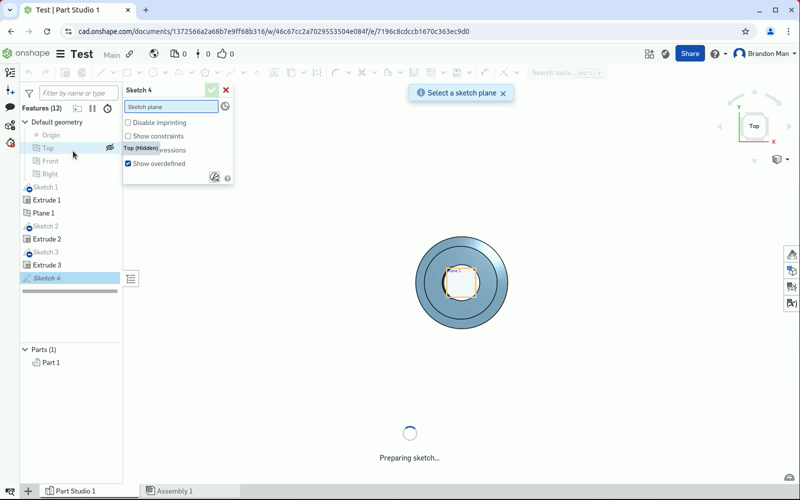
click(73, 150)
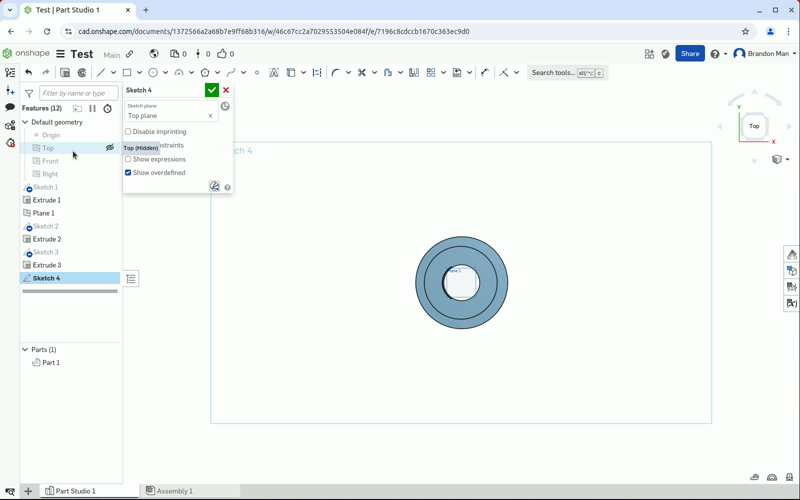
mouse_move(73, 352)
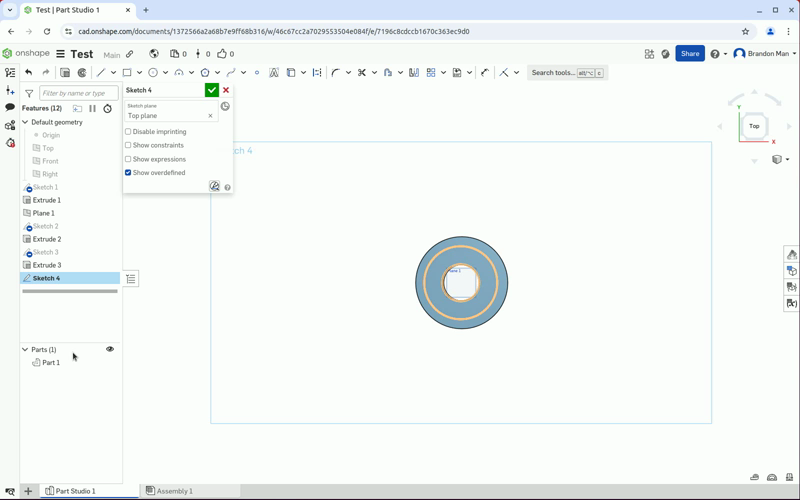
key(y)
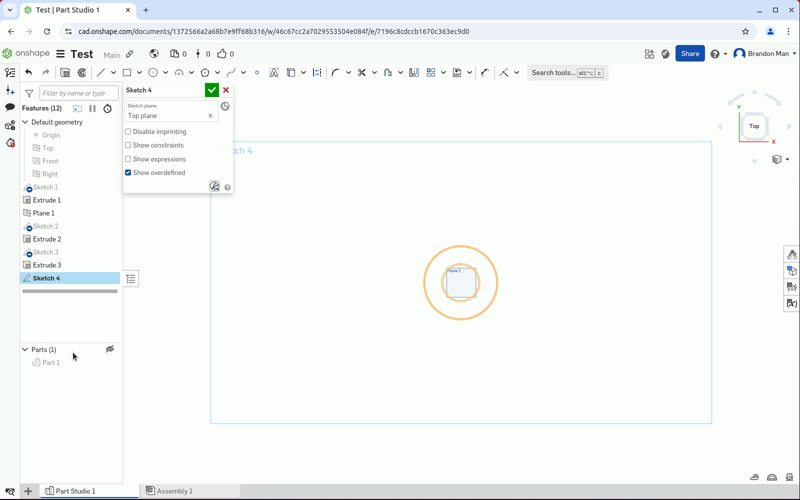
key(c)
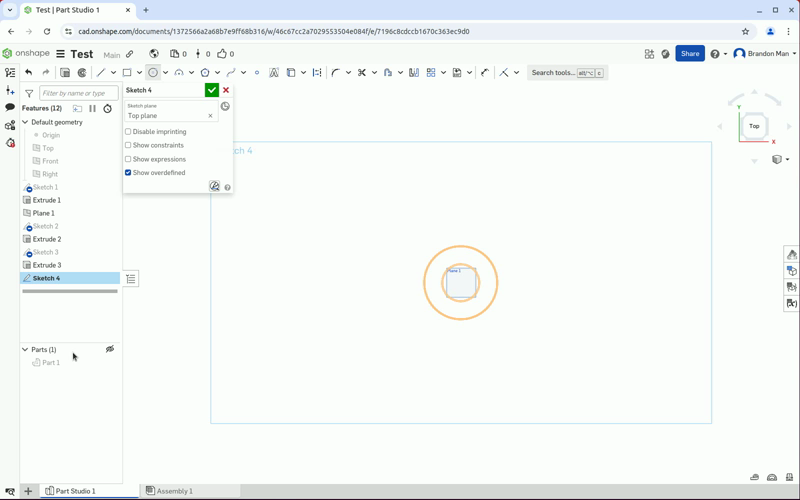
key_down(shift)
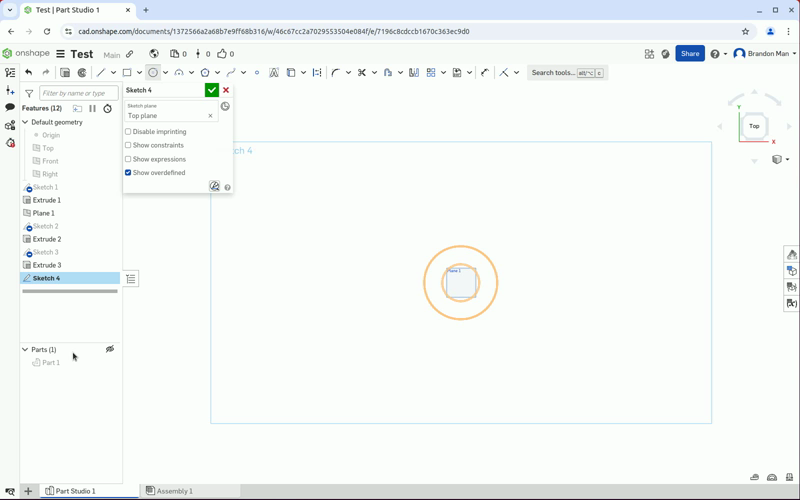
mouse_move(461, 282)
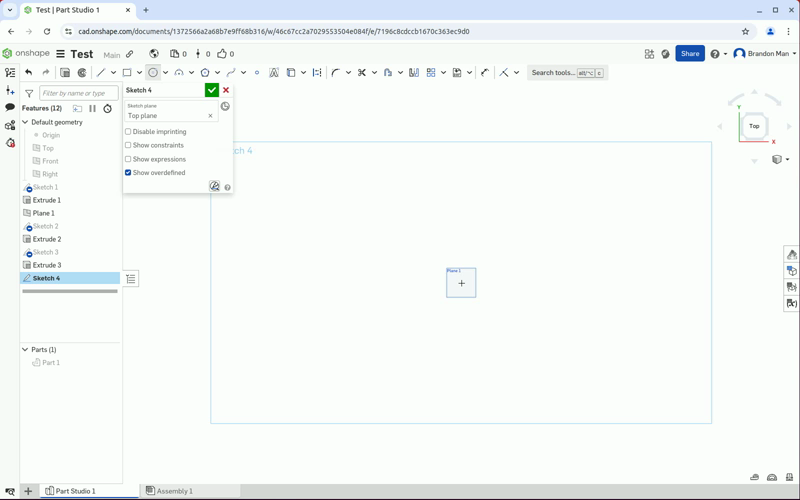
click(461, 282)
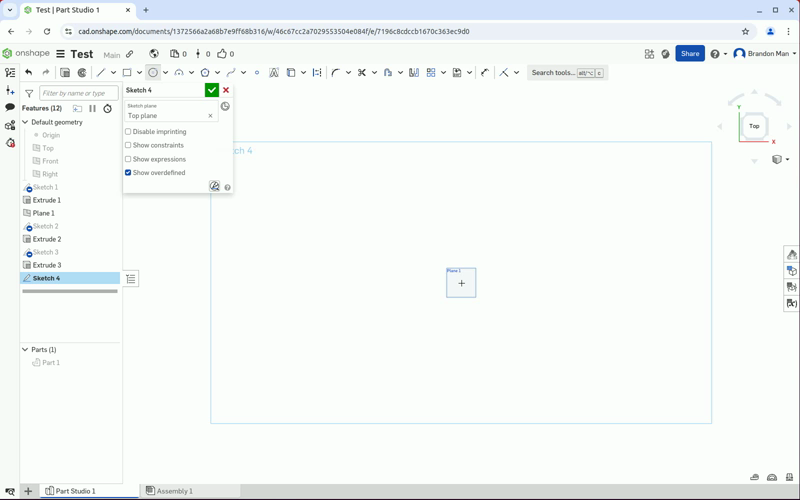
key_up(shift)
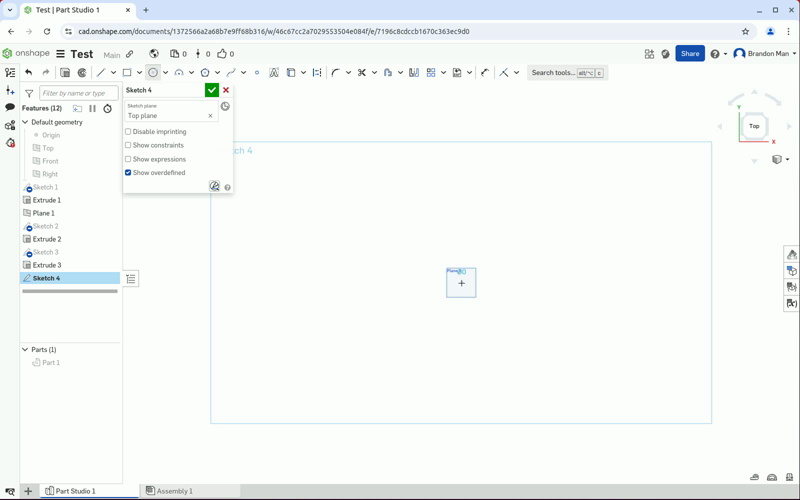
mouse_move(507, 282)
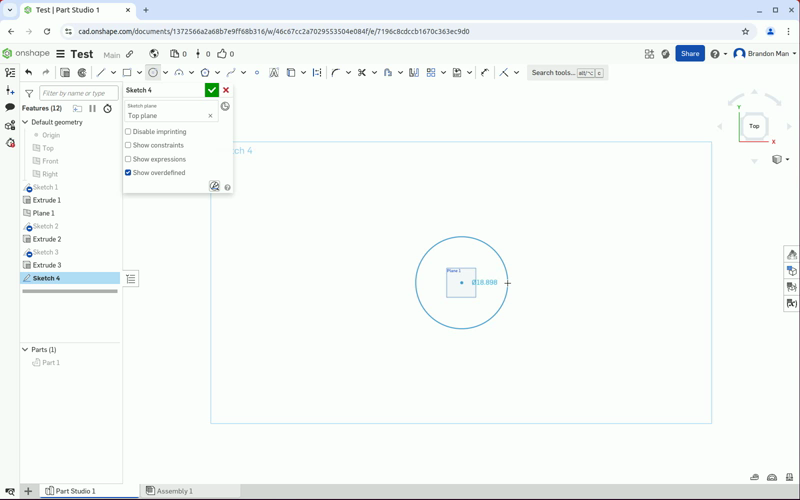
click(507, 282)
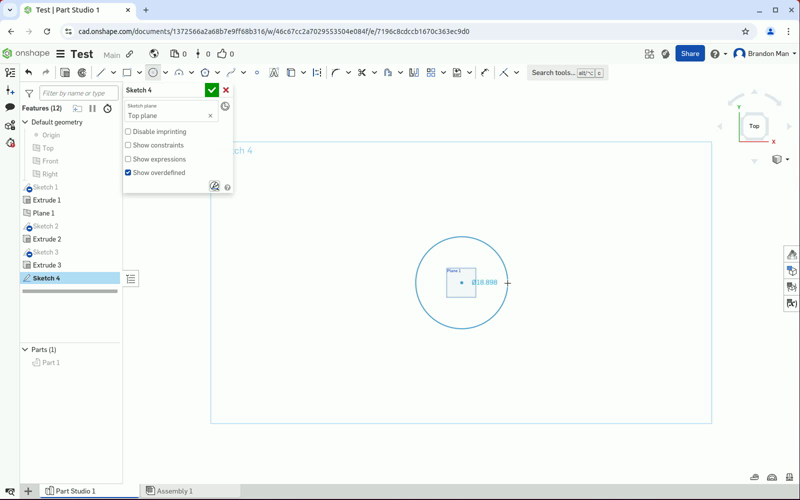
key(esc)
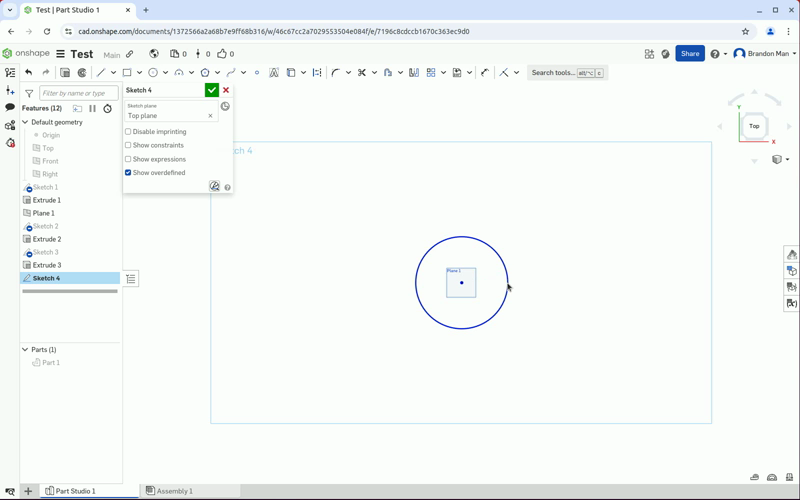
key(c)
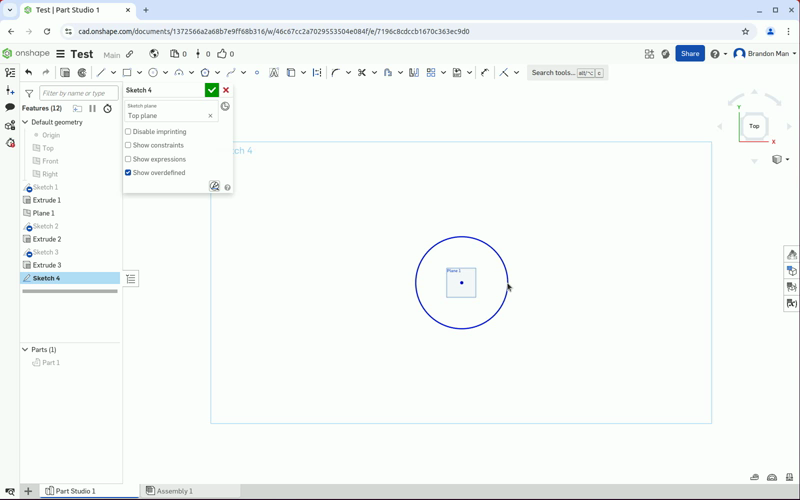
key_down(shift)
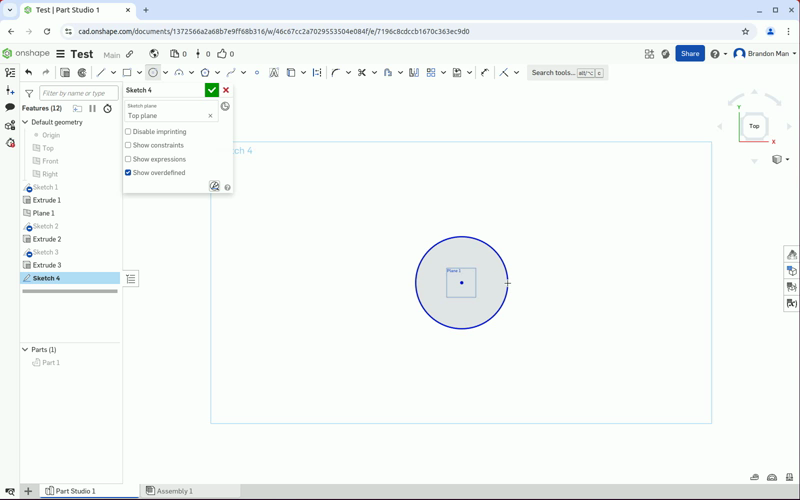
mouse_move(461, 282)
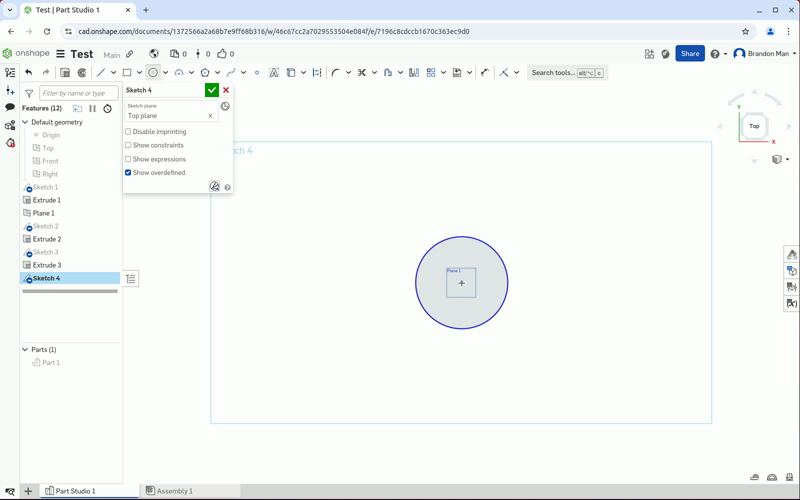
click(461, 282)
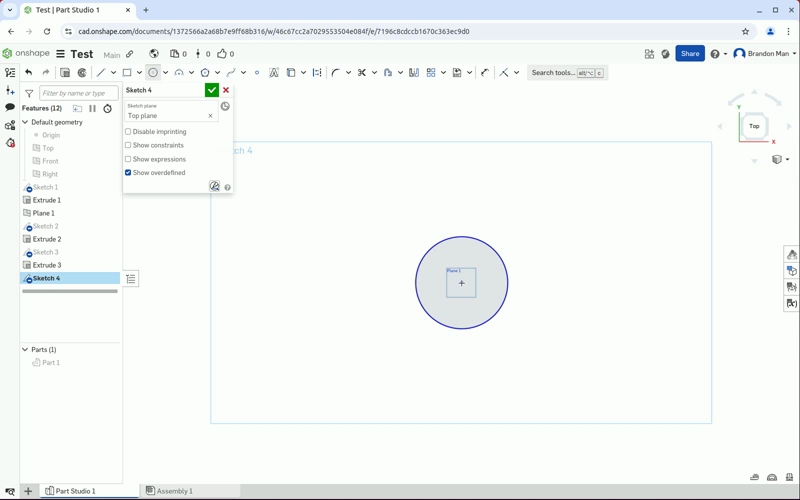
key_up(shift)
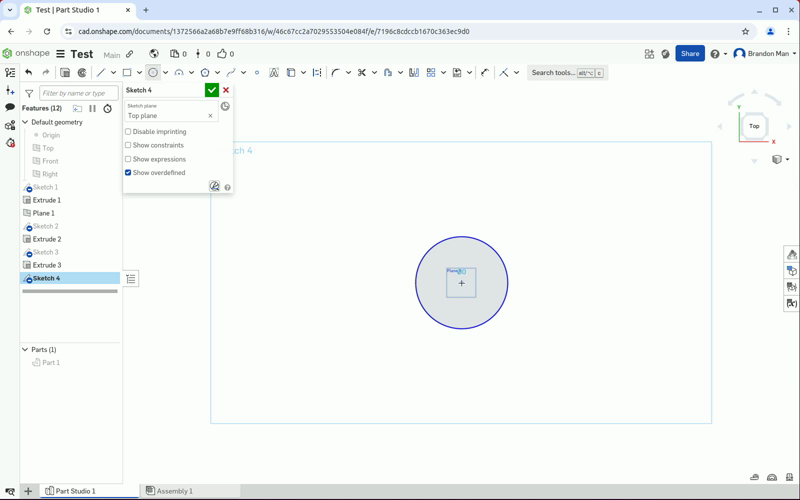
mouse_move(479, 282)
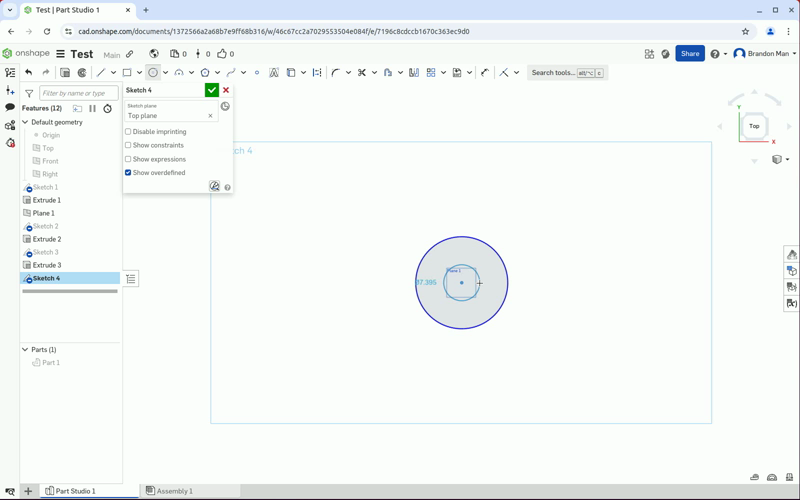
click(479, 282)
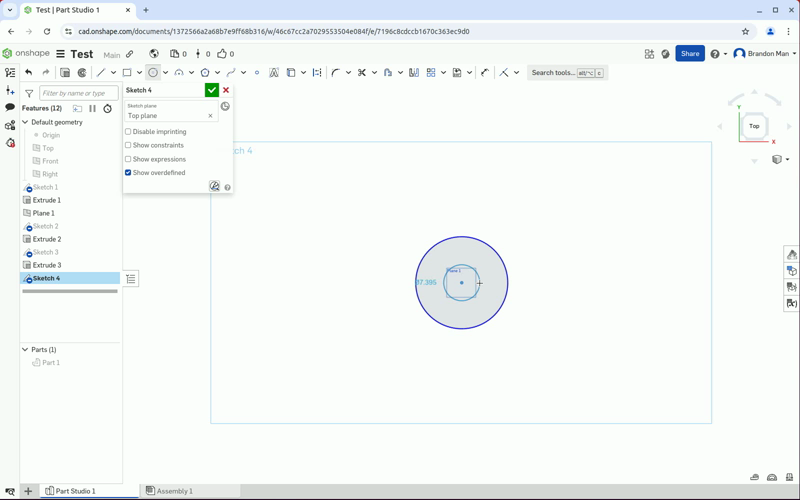
key(esc)
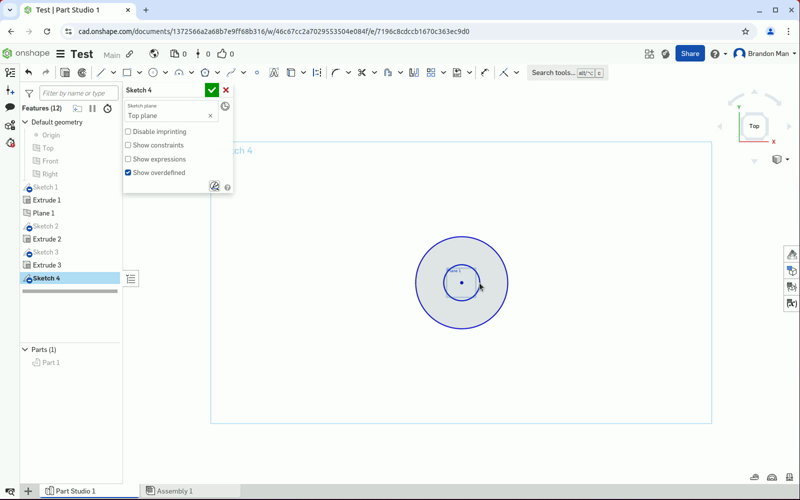
mouse_move(482, 264)
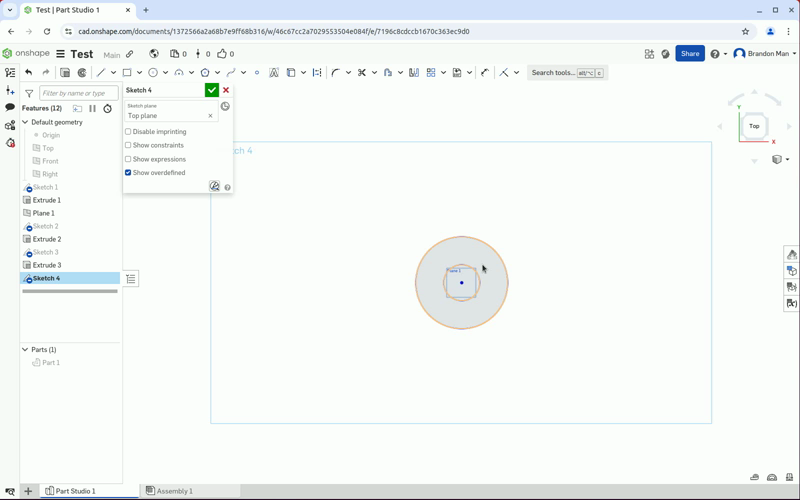
click(482, 264)
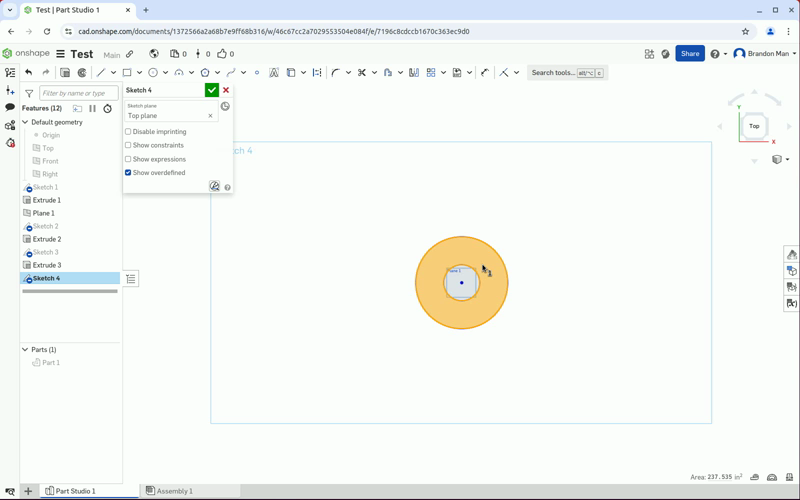
mouse_move(73, 352)
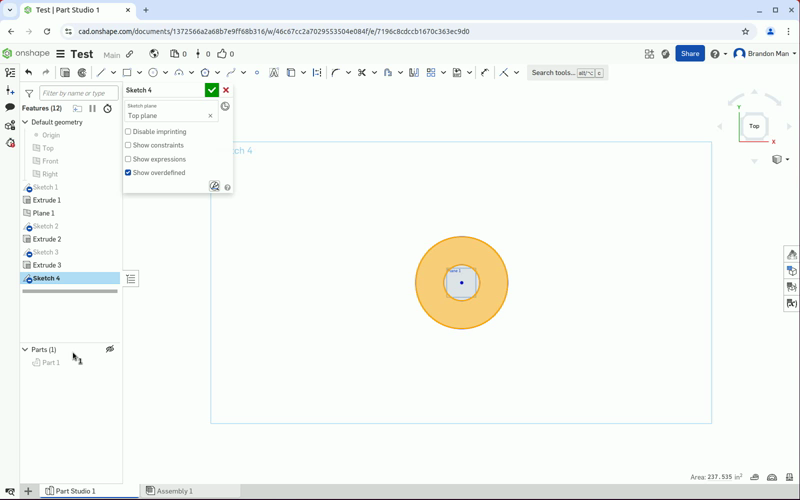
key(shift+y)
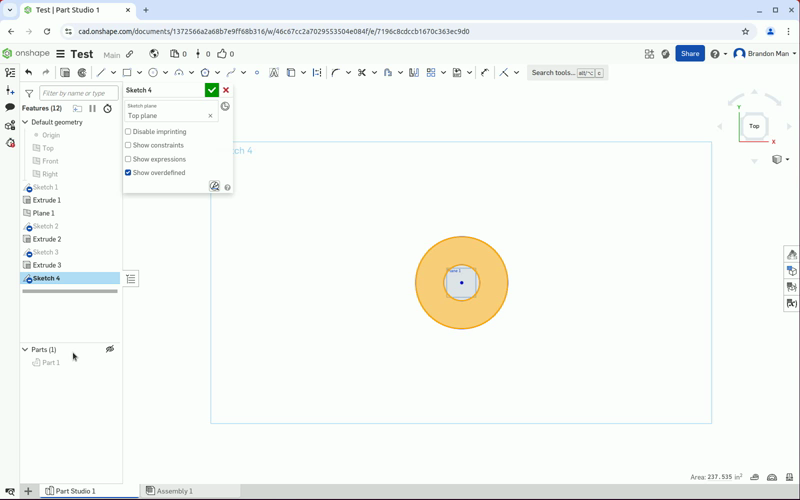
key(shift+e)
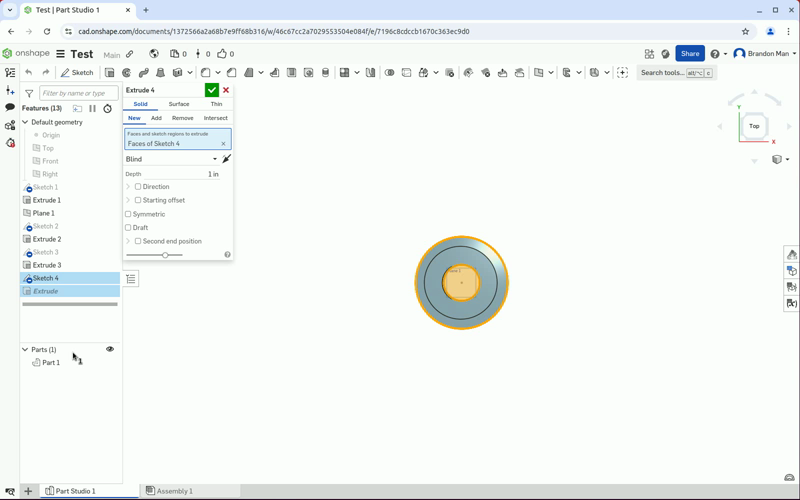
mouse_move(143, 106)
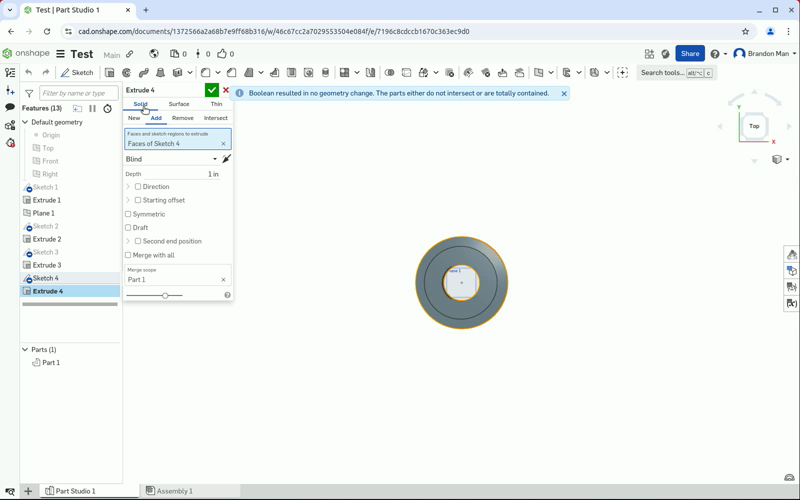
click(143, 106)
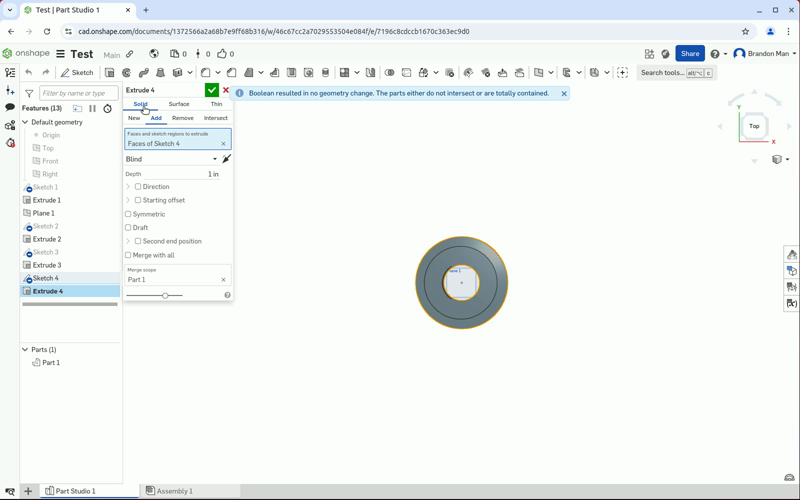
mouse_move(137, 120)
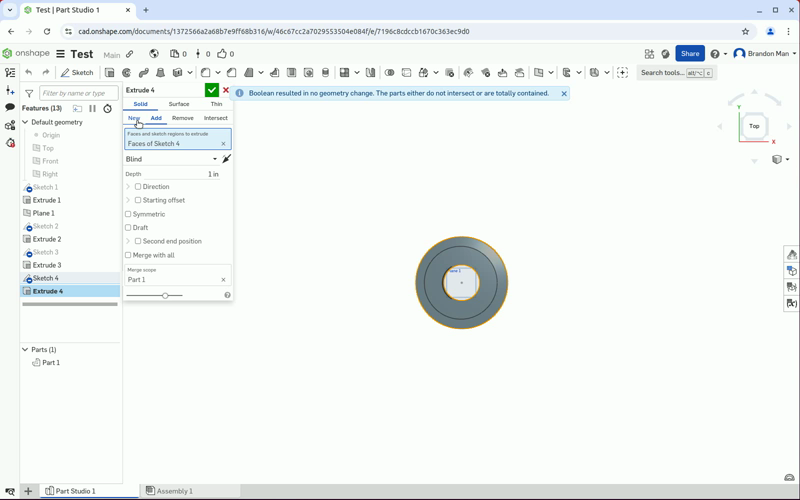
click(137, 120)
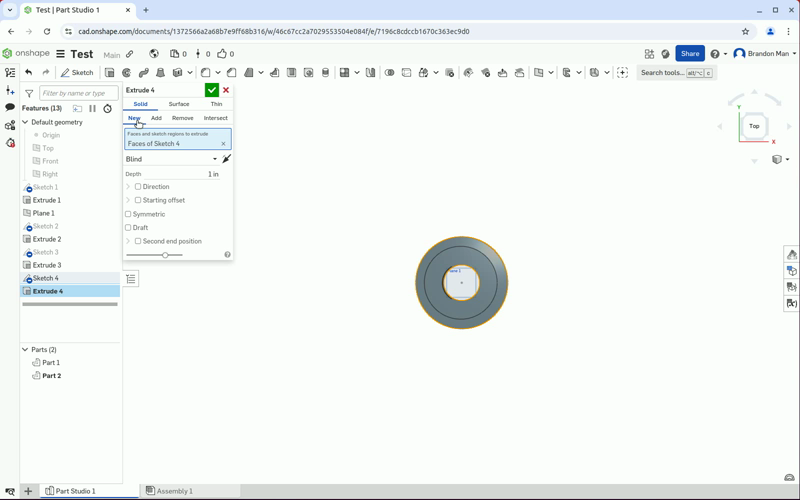
key(tab, 4)
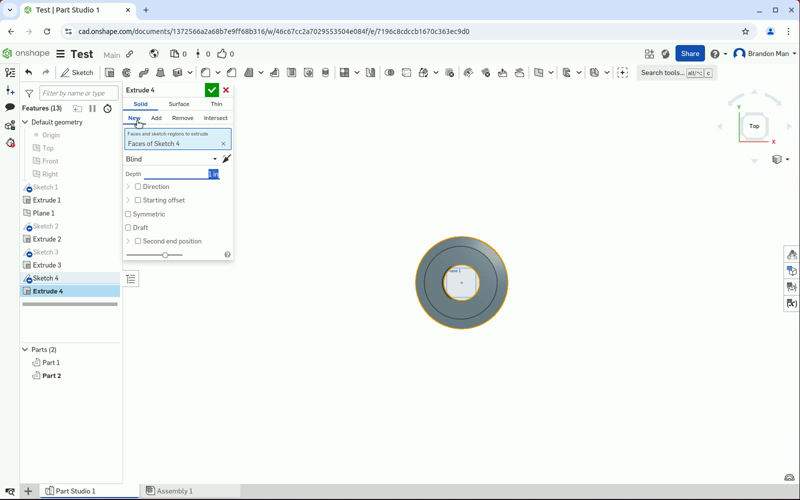
text(4.574)
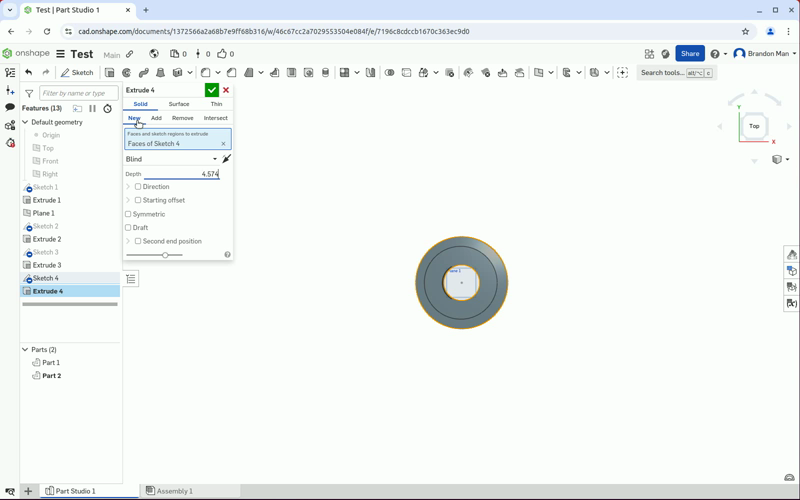
key(enter)
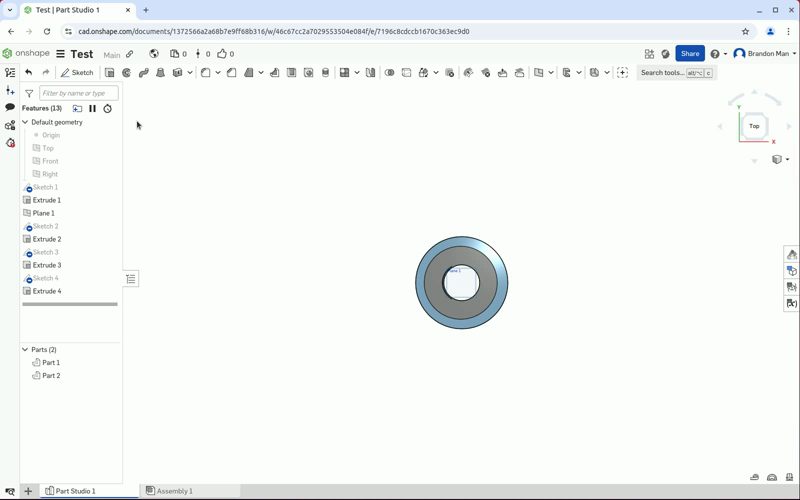
key(shift+h)
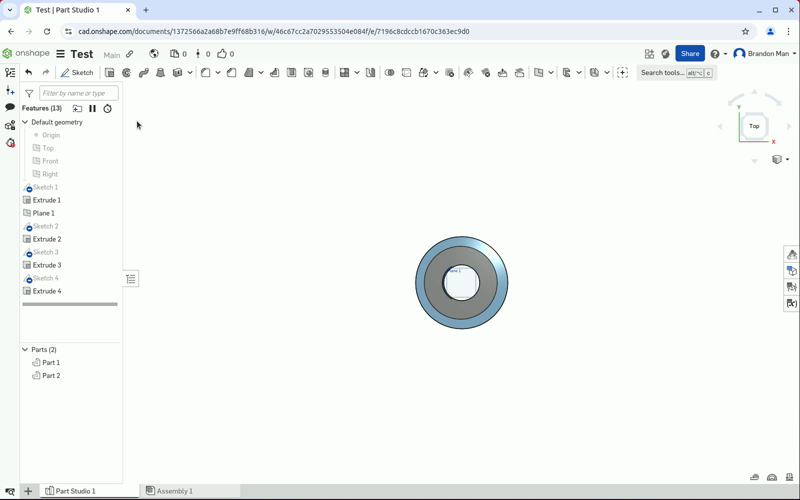
key(shift+h)
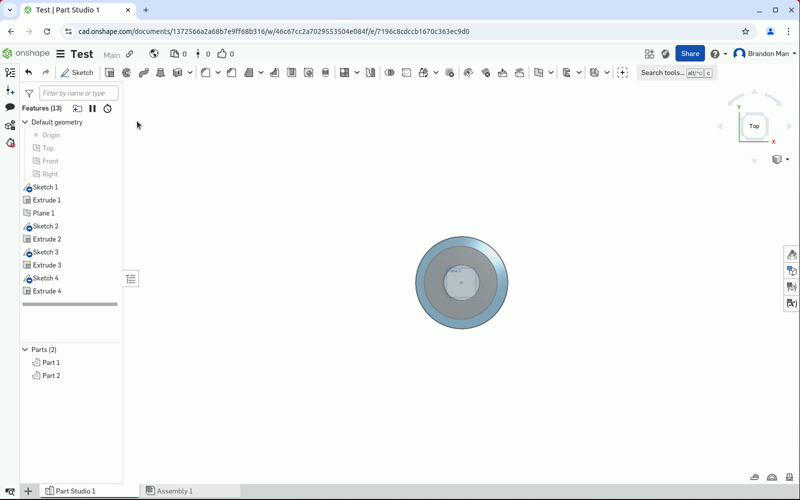
key(shift+7)
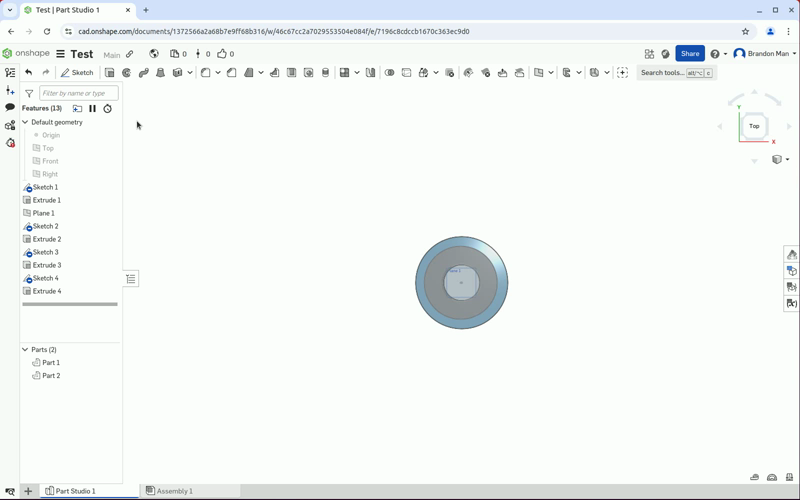
key(up, 3)
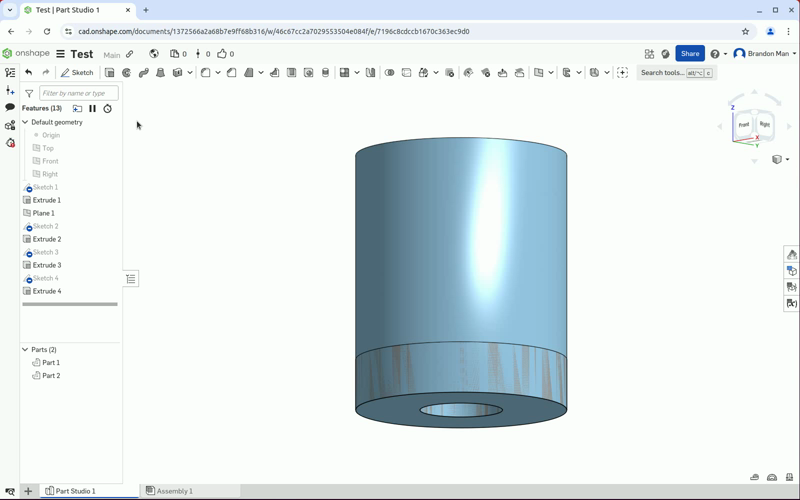
key(left, 3)
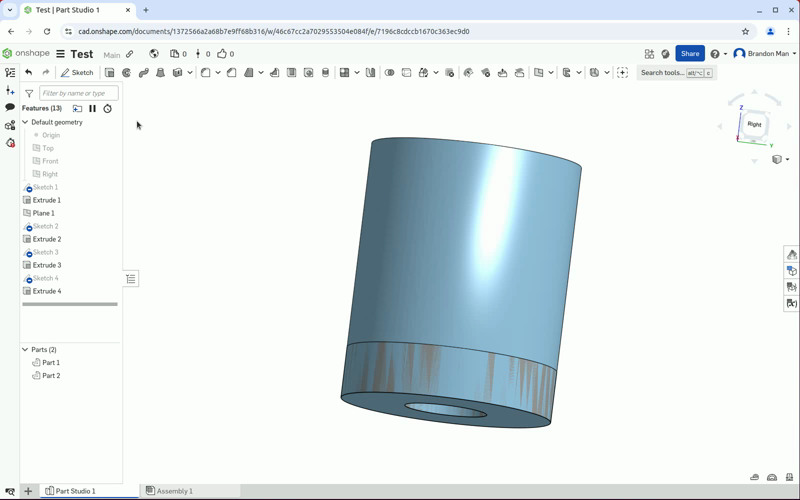
key(right, 3)
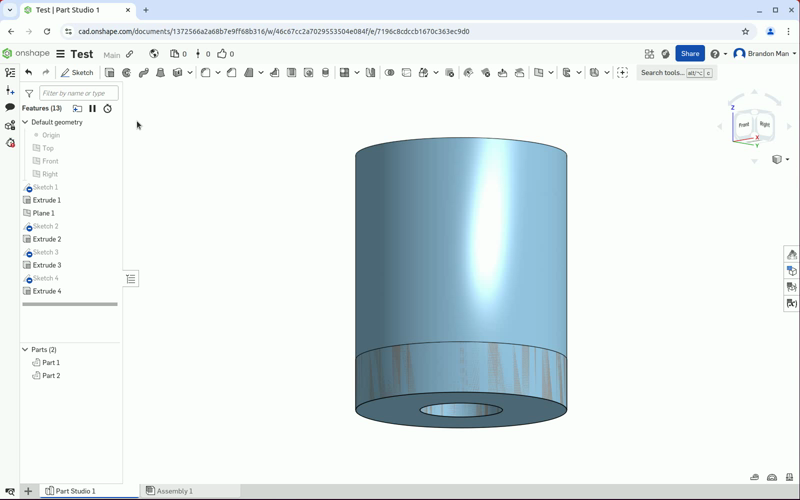
key(down, 3)
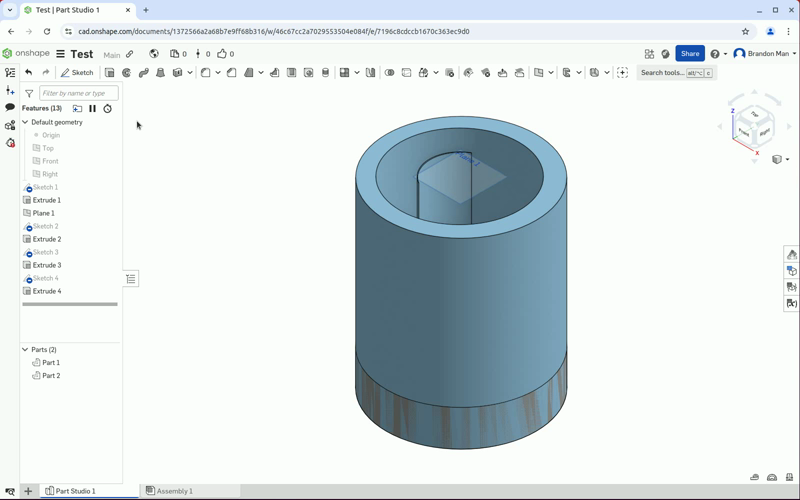
mouse_move(73, 189)
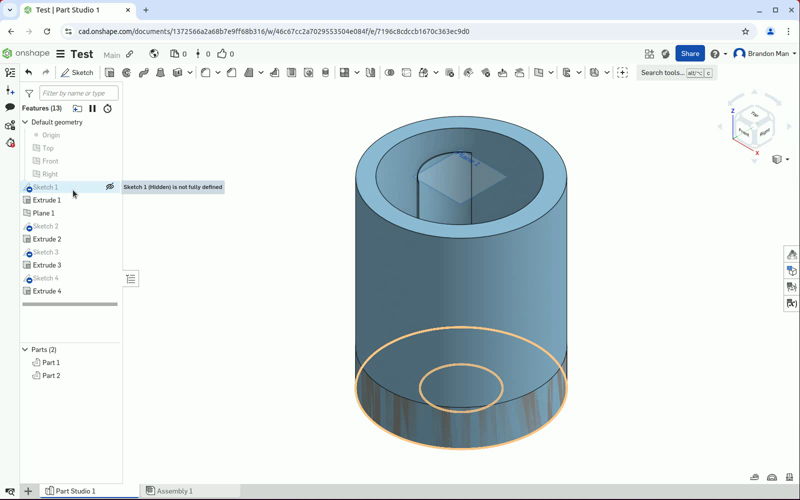
click(73, 189)